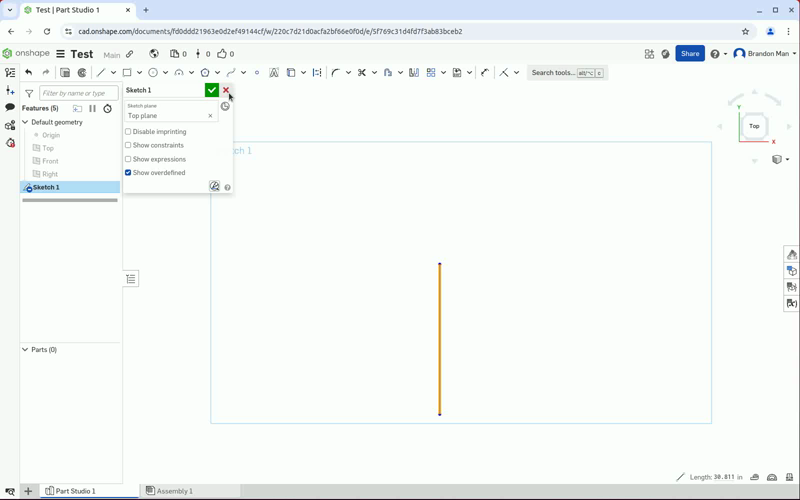
key(shift+h)
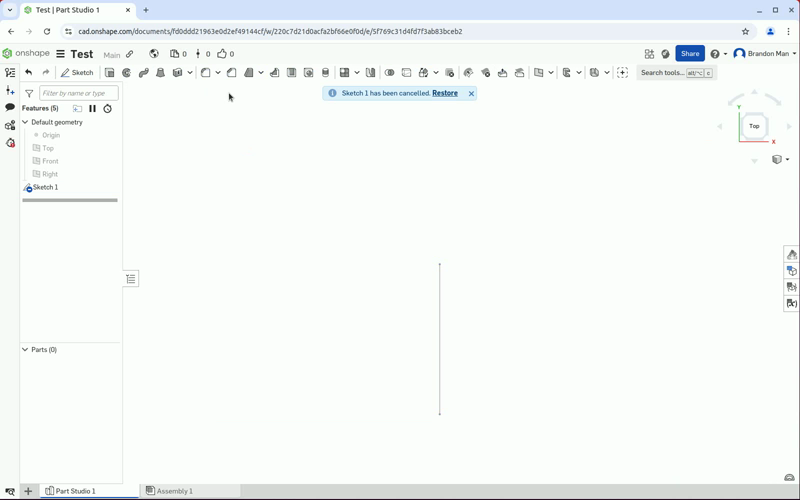
key(shift+s)
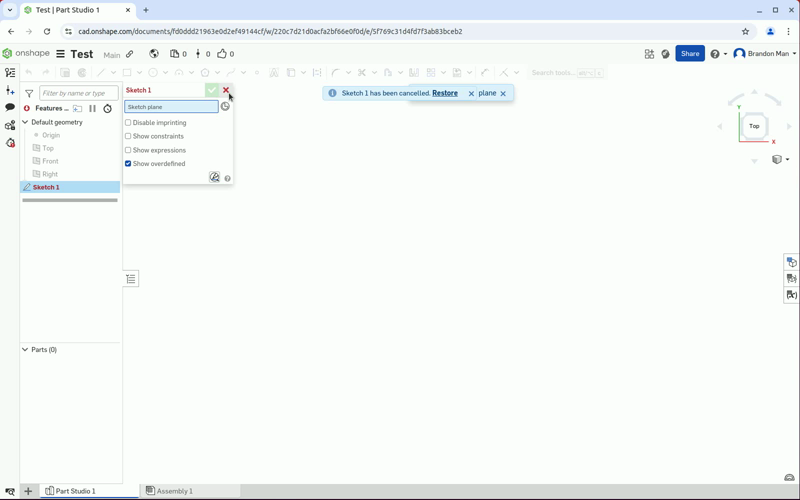
mouse_move(73, 150)
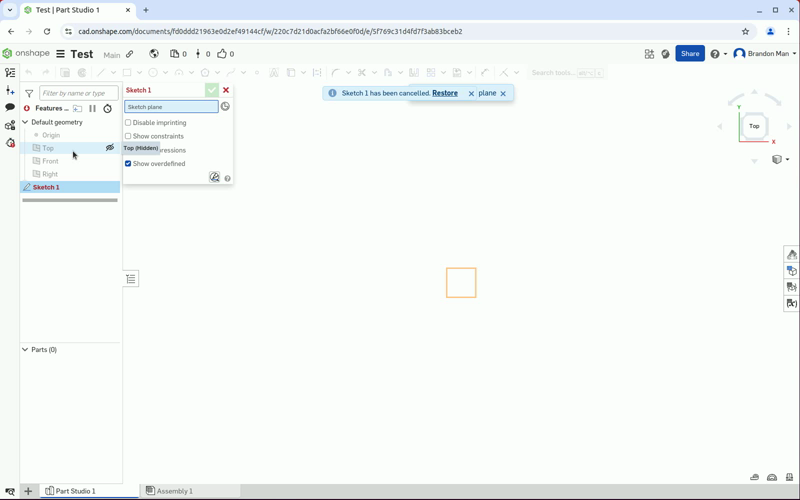
click(73, 150)
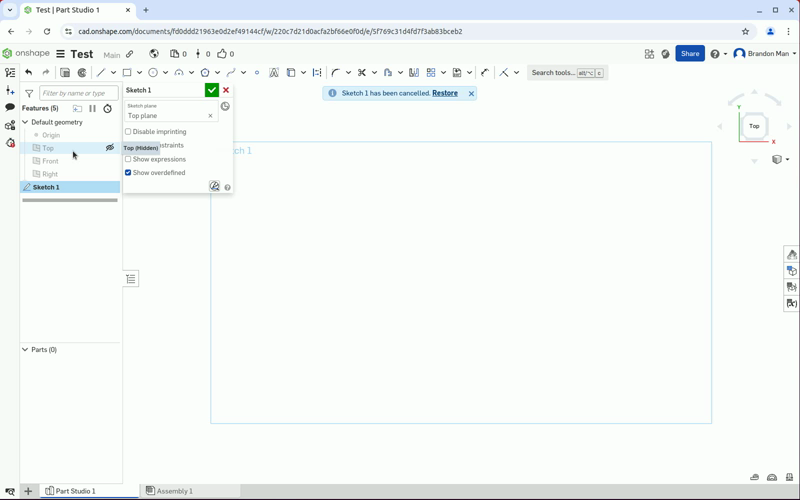
mouse_move(73, 352)
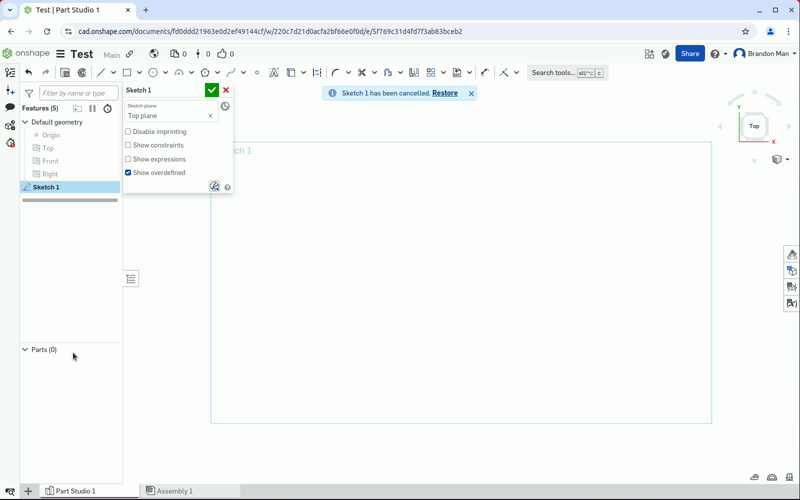
key(y)
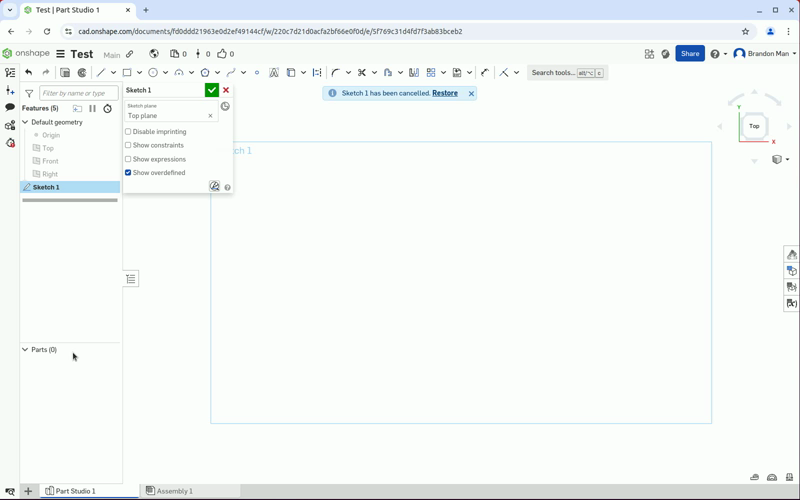
key(c)
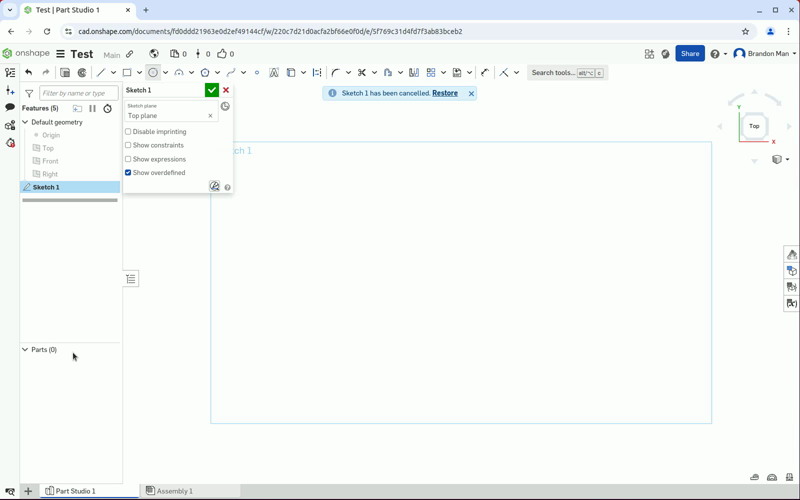
key_down(shift)
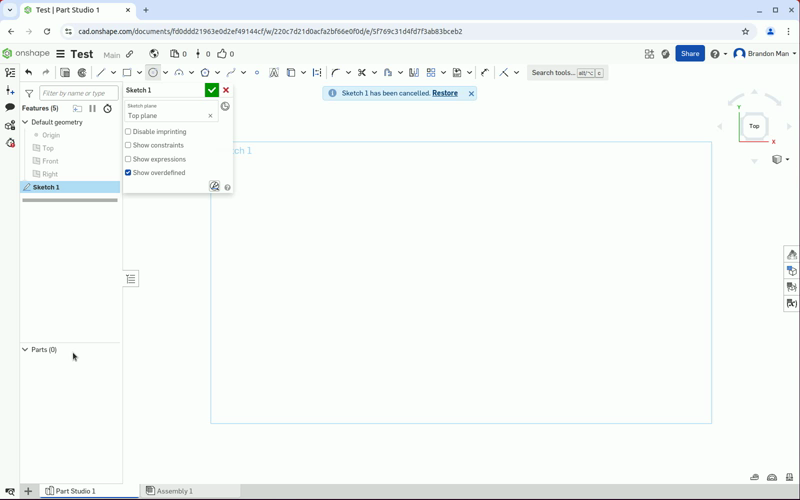
mouse_move(461, 282)
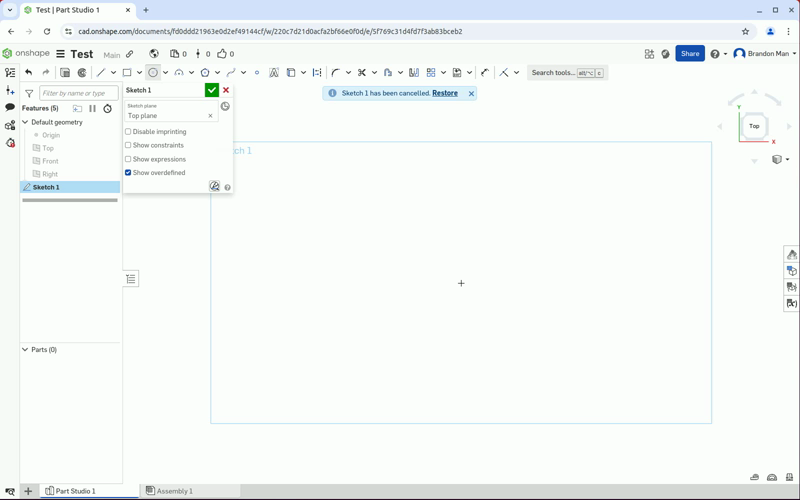
click(461, 282)
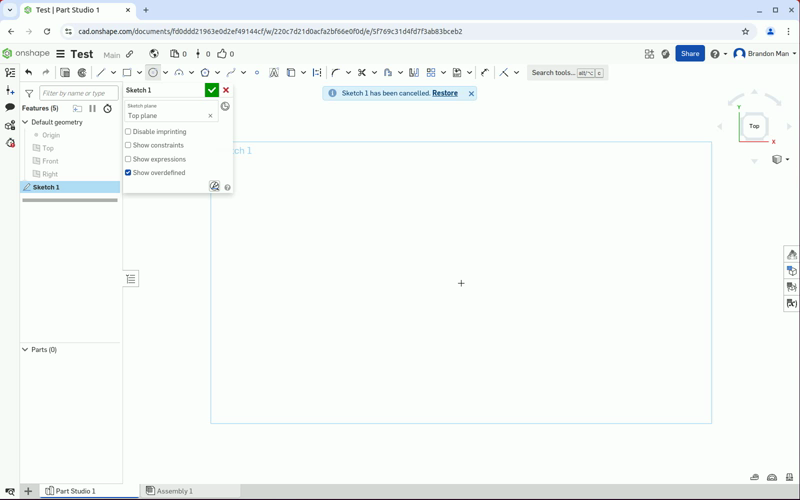
key_up(shift)
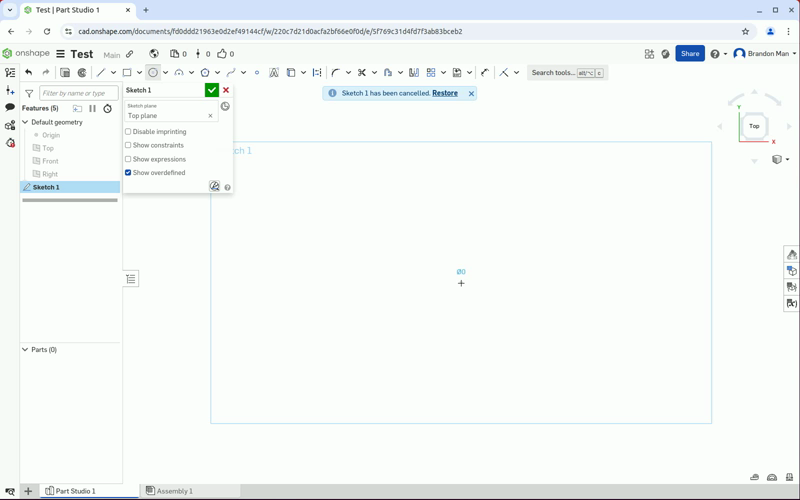
mouse_move(499, 282)
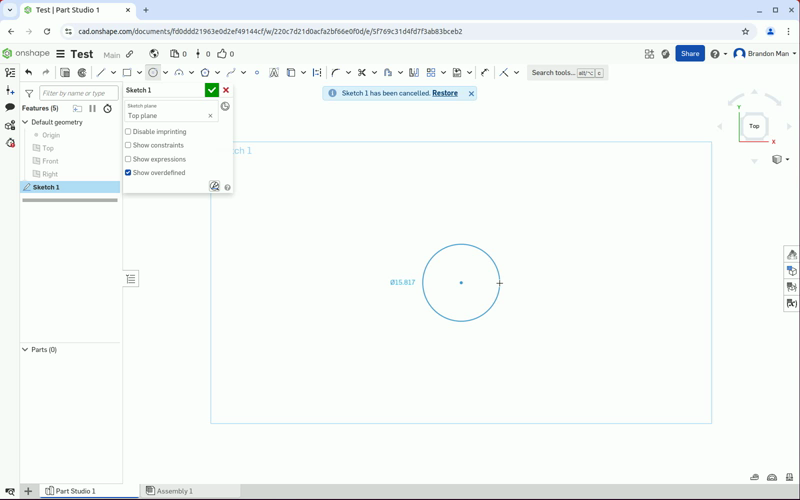
click(499, 282)
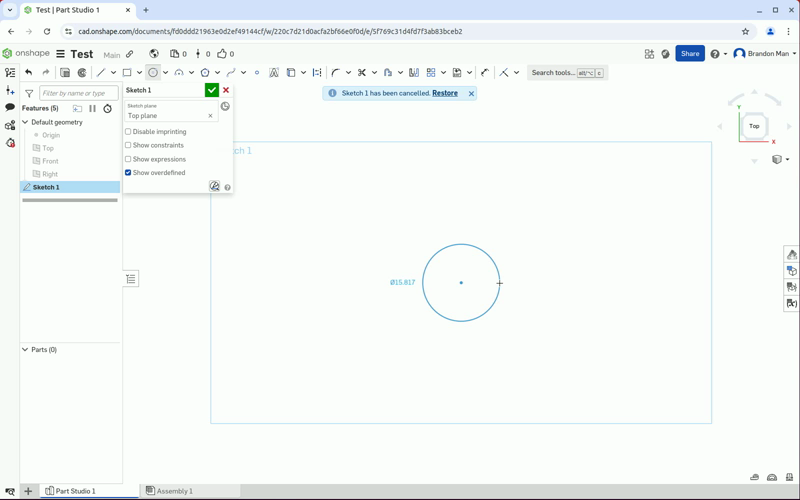
key(esc)
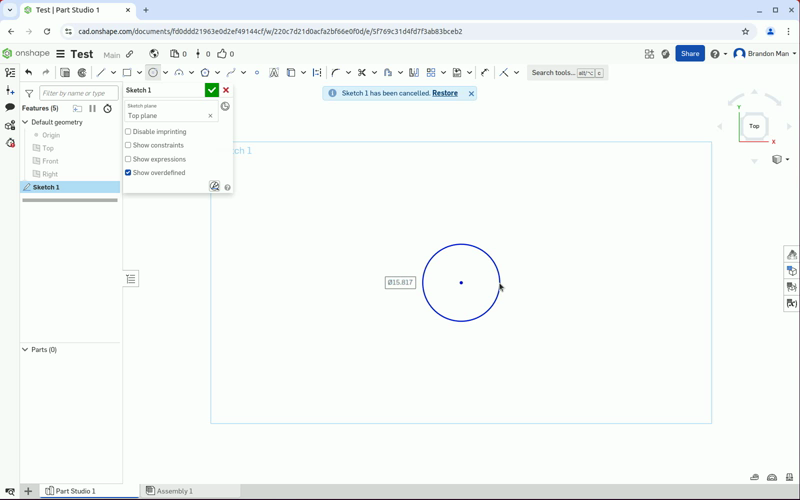
mouse_move(475, 251)
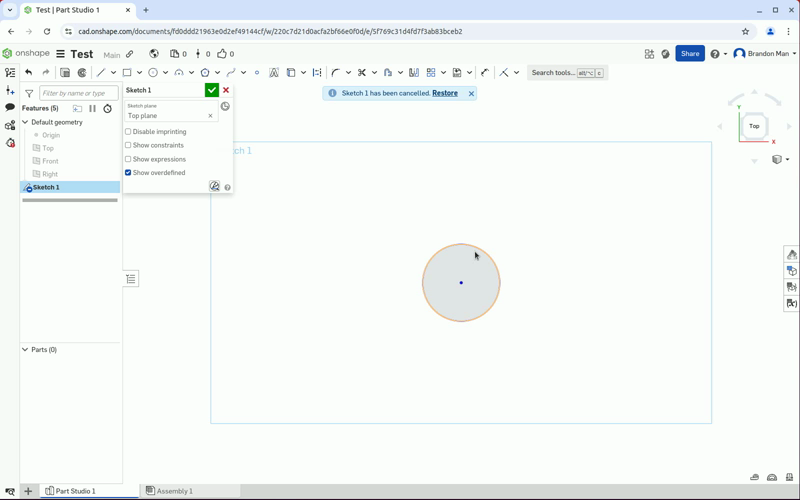
click(475, 251)
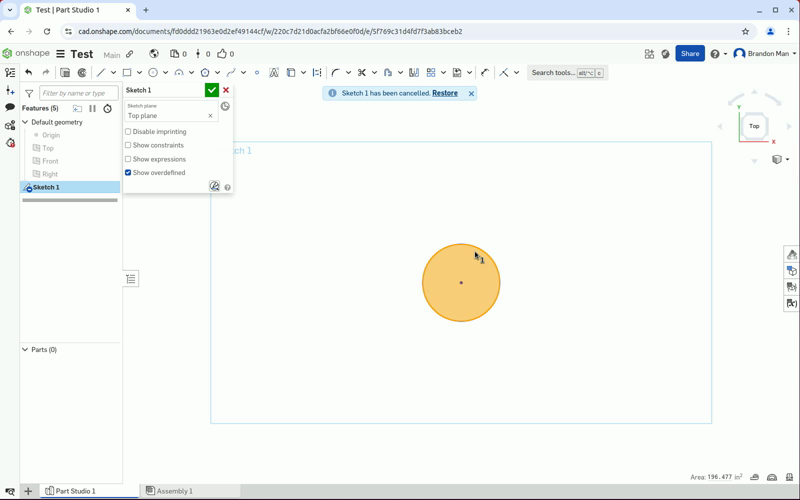
mouse_move(73, 352)
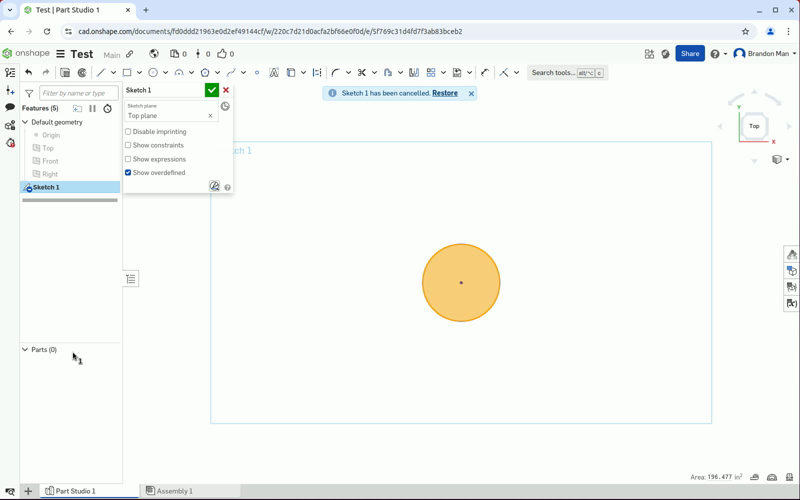
key(shift+y)
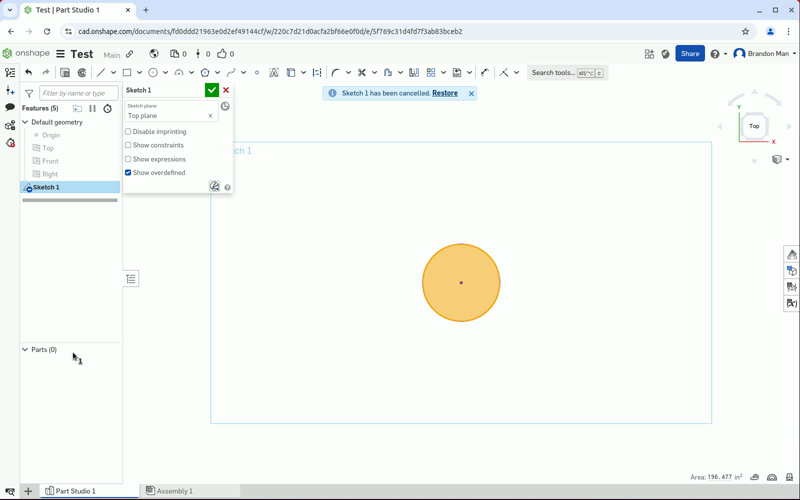
key(shift+e)
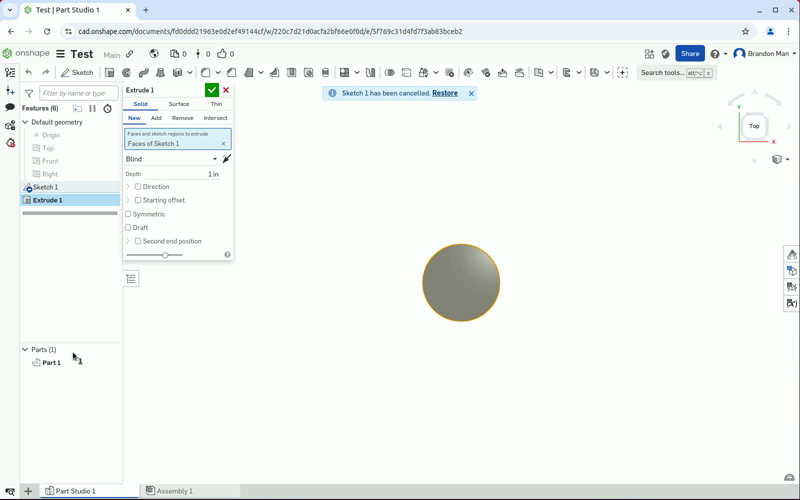
mouse_move(143, 106)
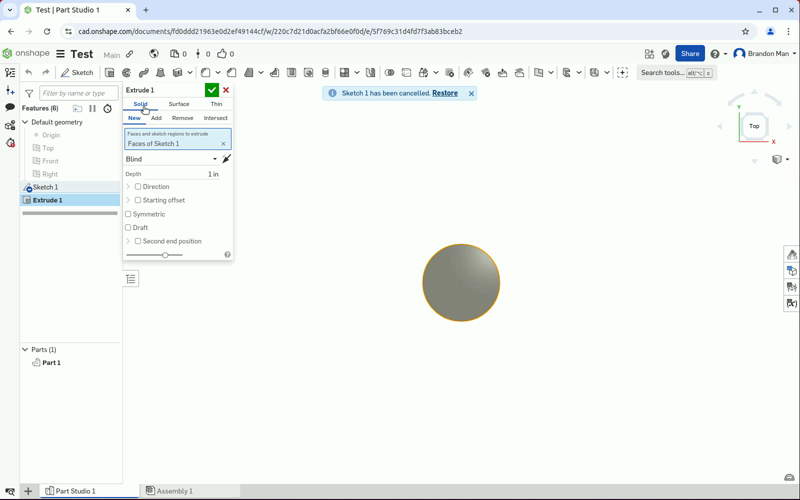
click(143, 106)
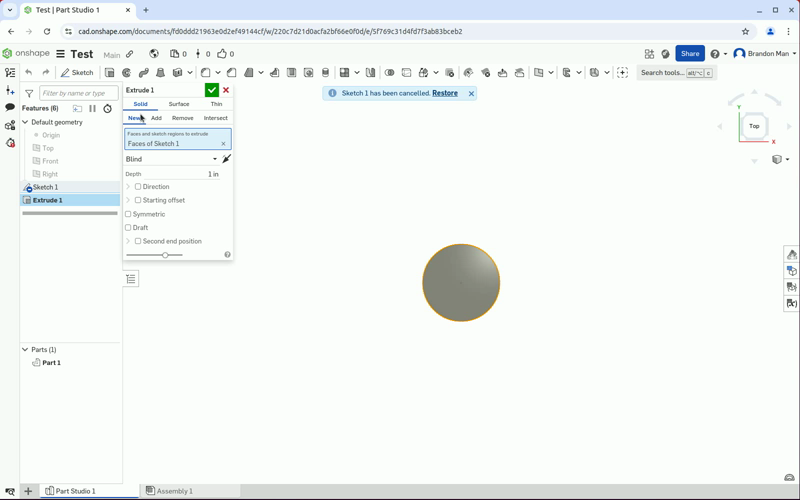
mouse_move(137, 120)
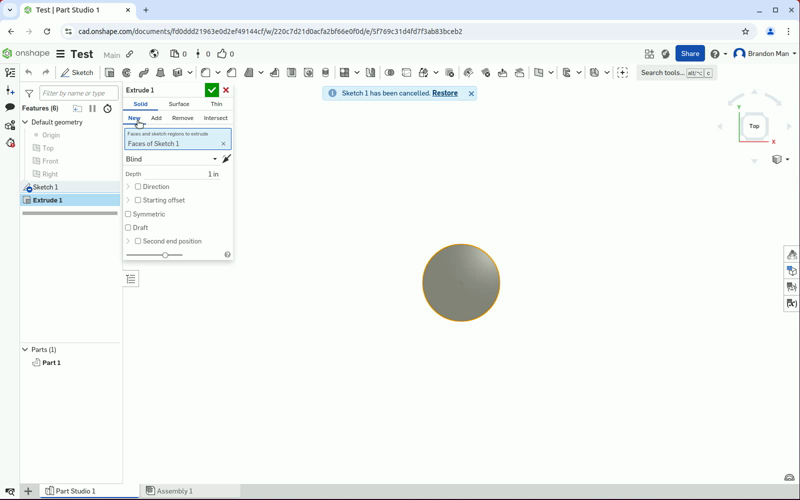
click(137, 120)
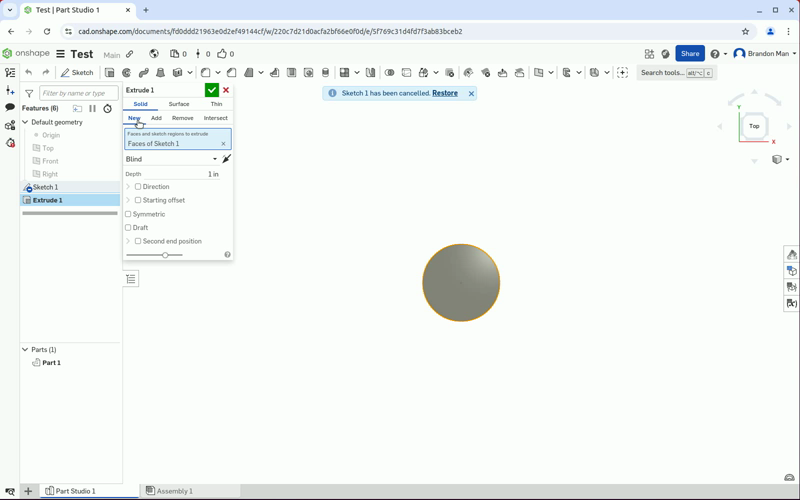
key(tab, 4)
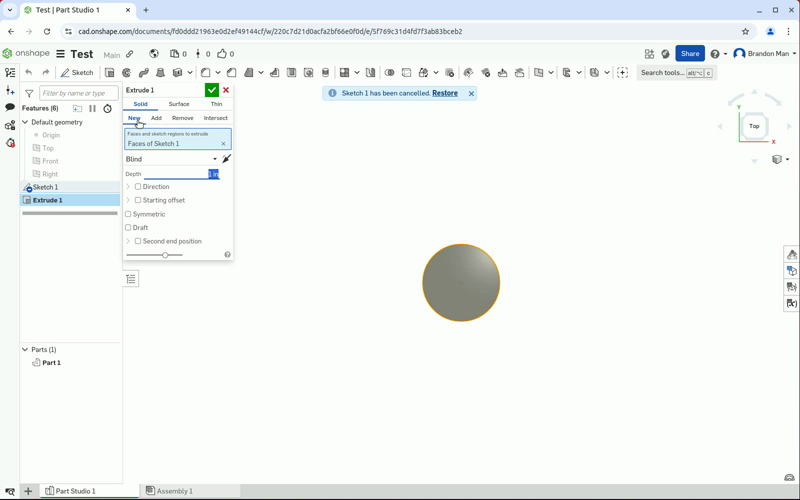
text(23.108)
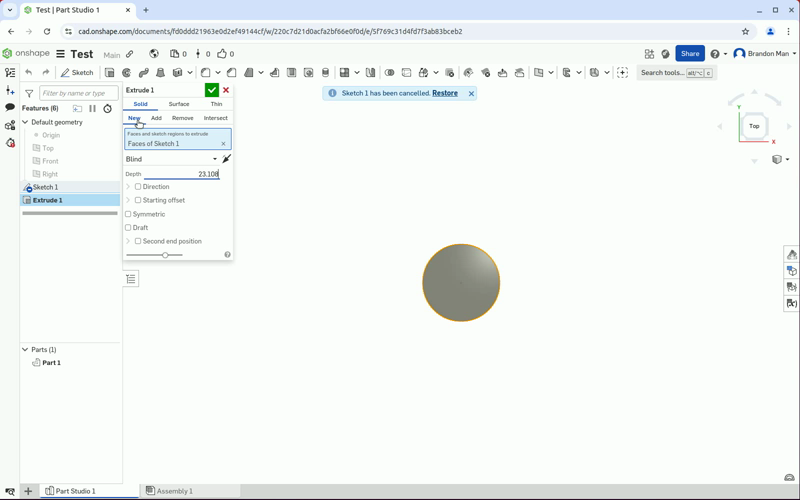
key(enter)
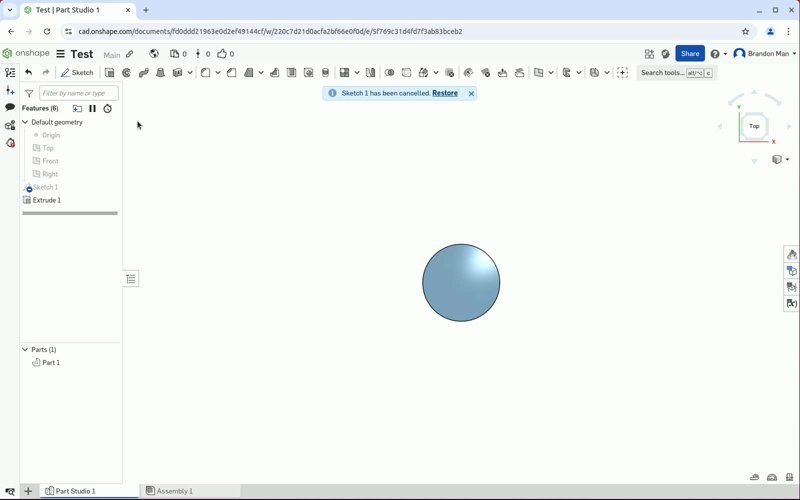
key(shift+h)
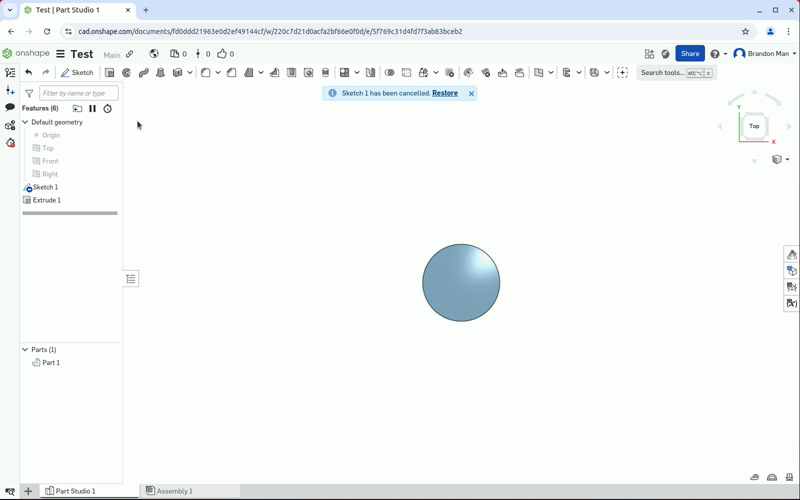
key(shift+h)
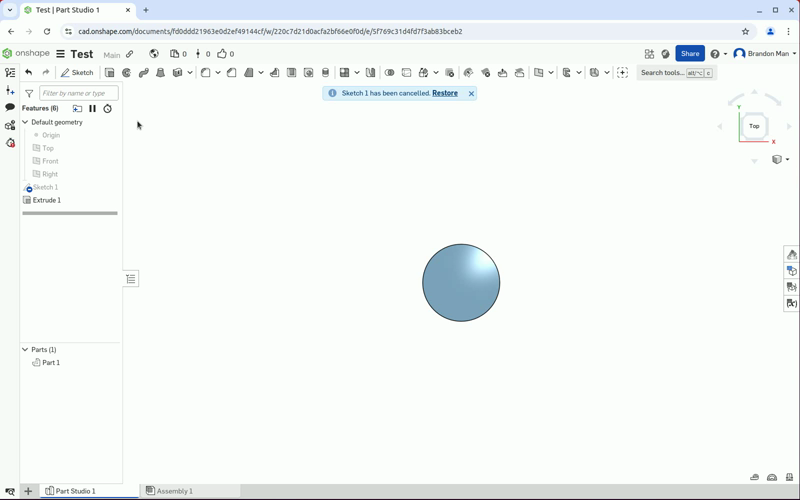
mouse_move(73, 189)
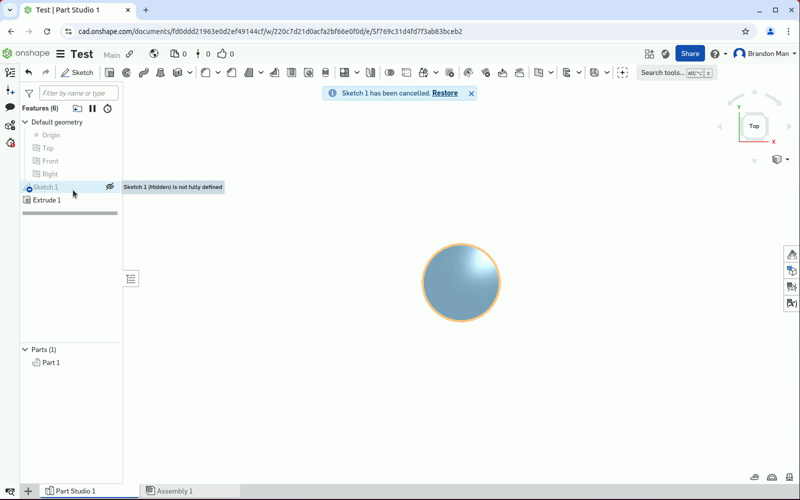
click(73, 189)
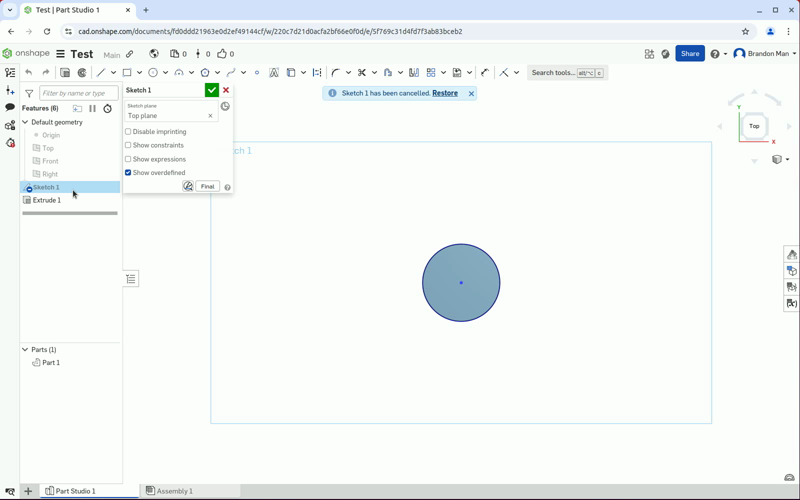
mouse_move(229, 92)
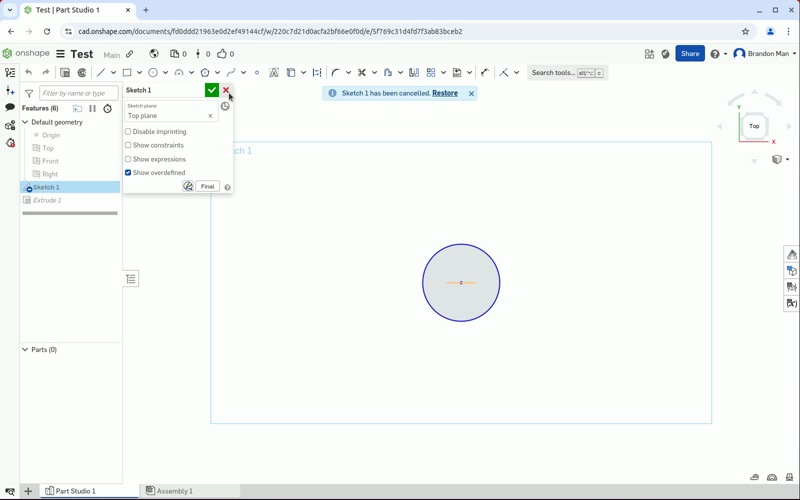
click(229, 92)
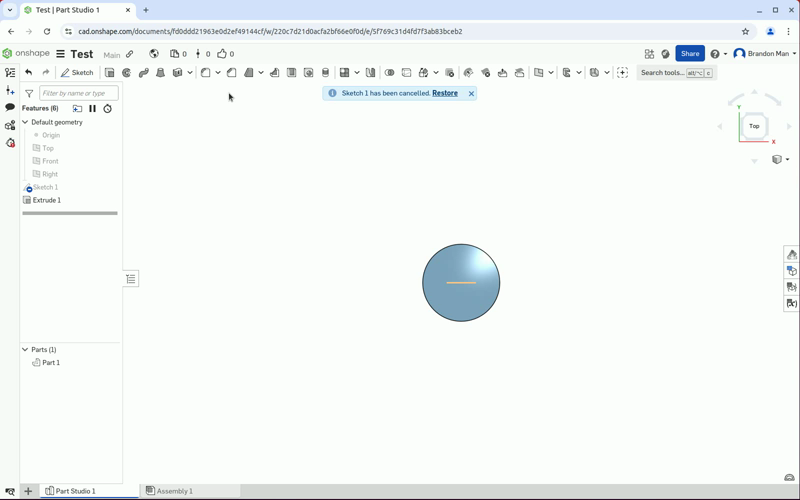
mouse_move(541, 75)
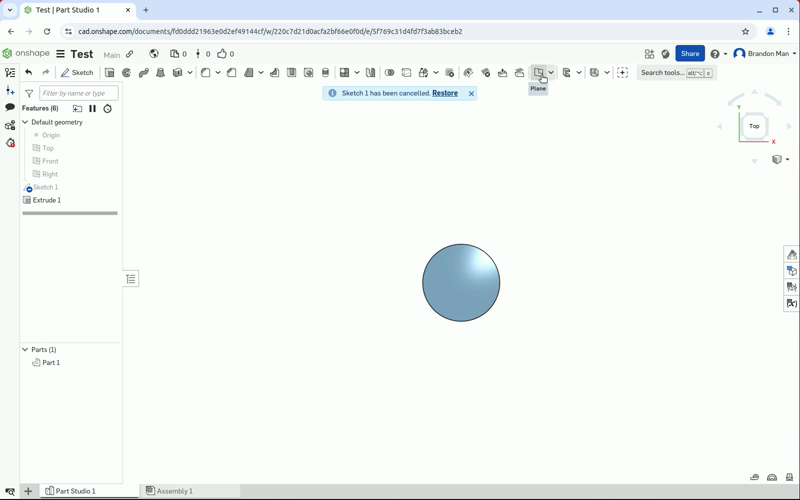
click(541, 75)
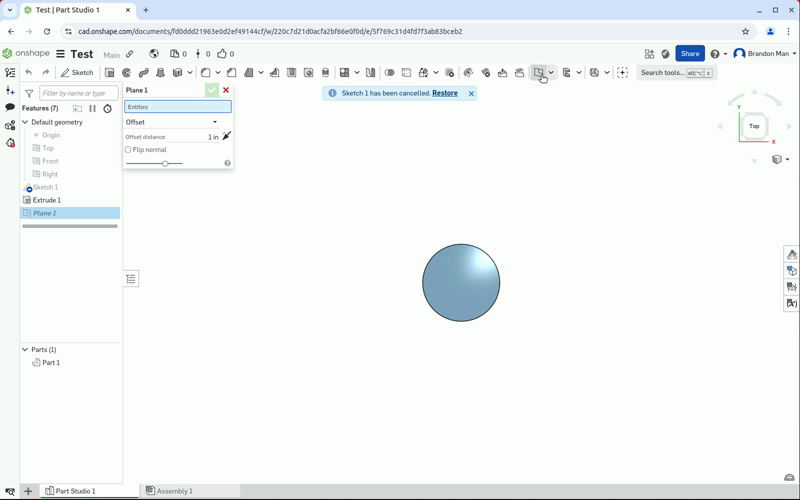
mouse_move(73, 150)
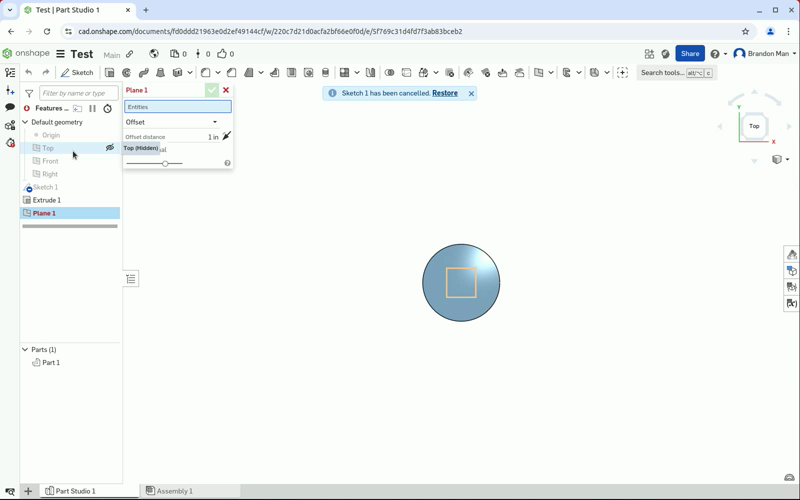
click(73, 150)
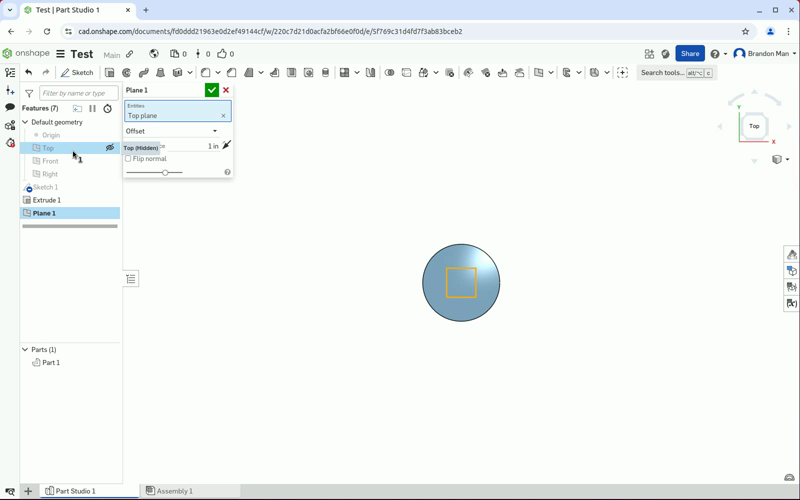
key(tab, 2)
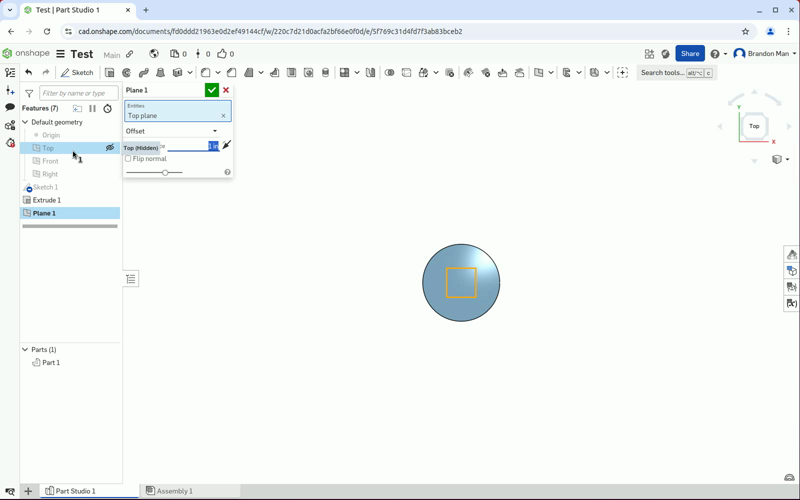
text(23.108)
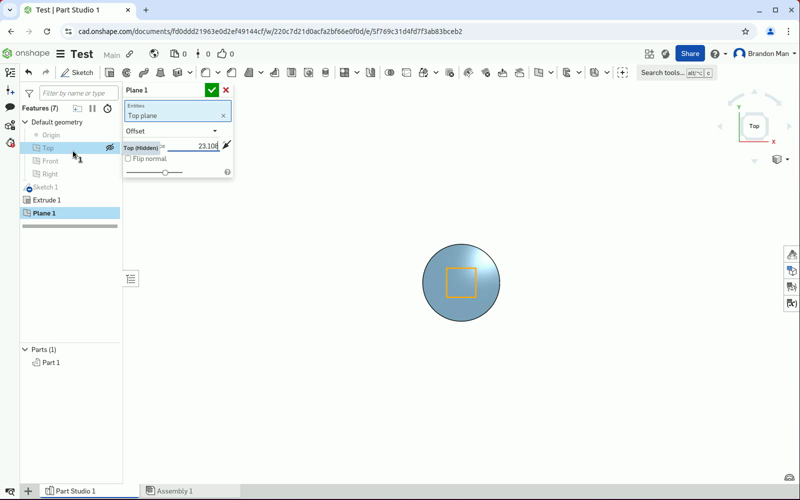
key(enter, 2)
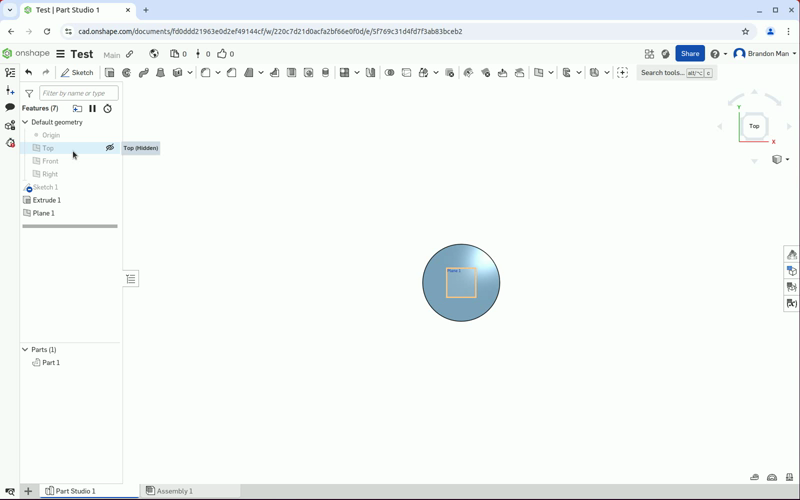
key(shift+s)
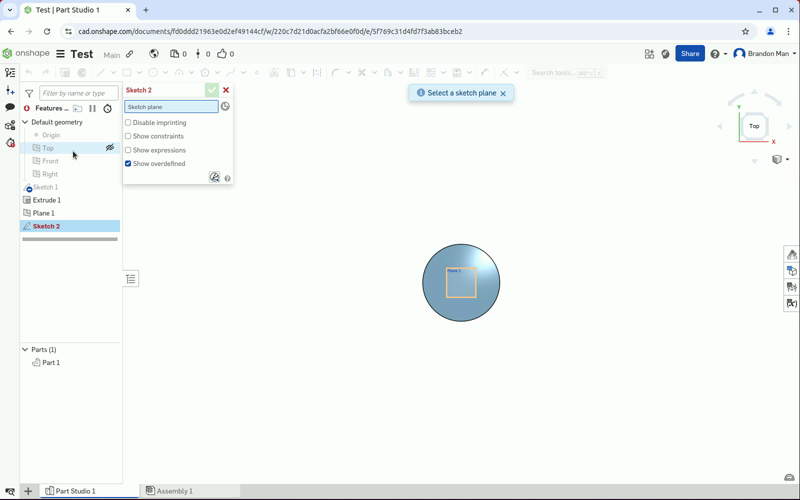
mouse_move(73, 215)
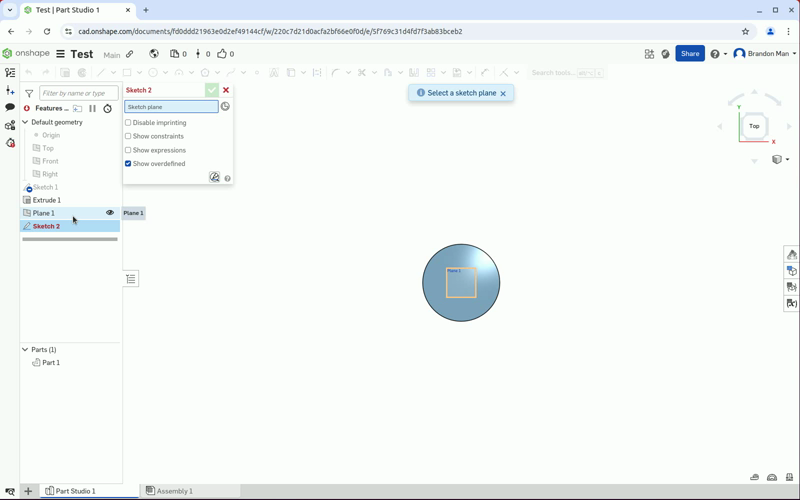
click(73, 215)
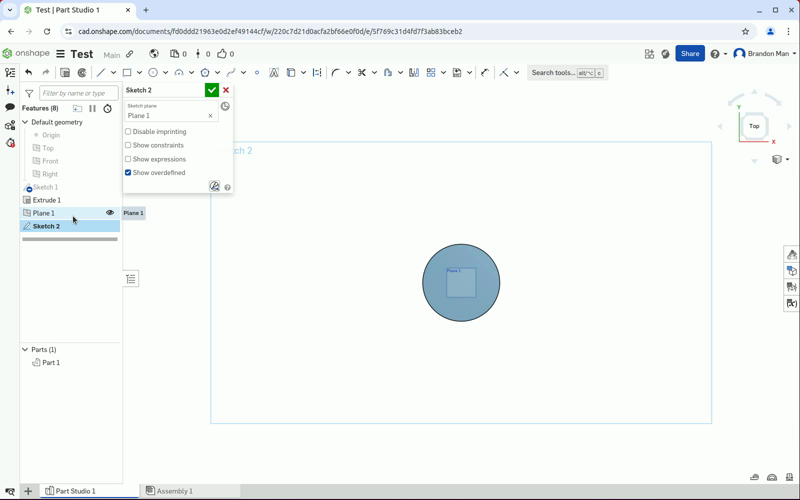
mouse_move(73, 352)
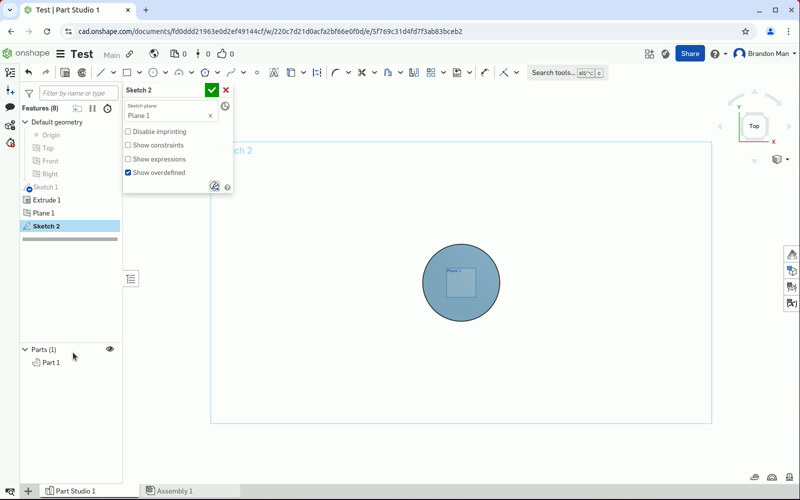
key(y)
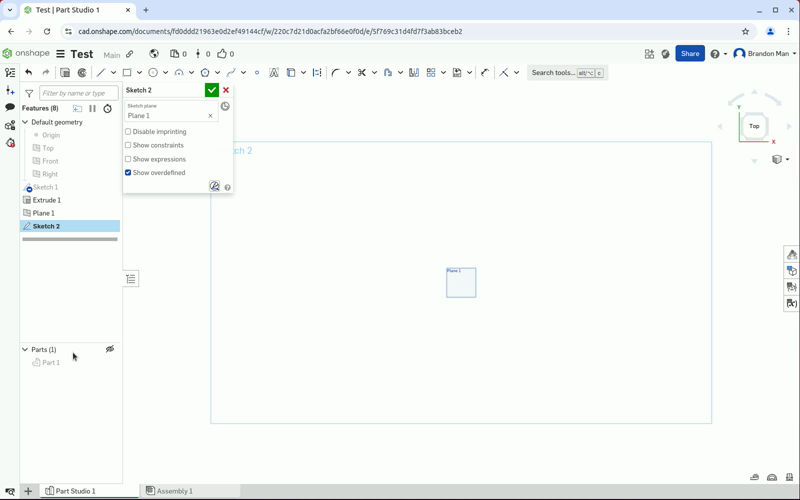
key(c)
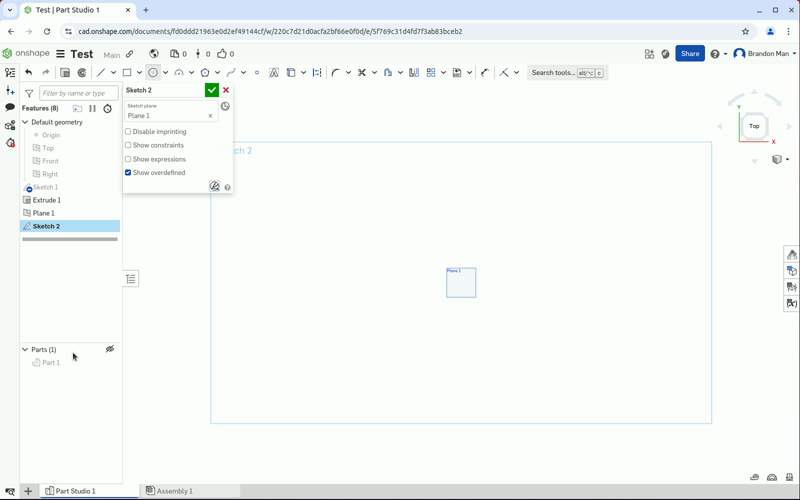
key_down(shift)
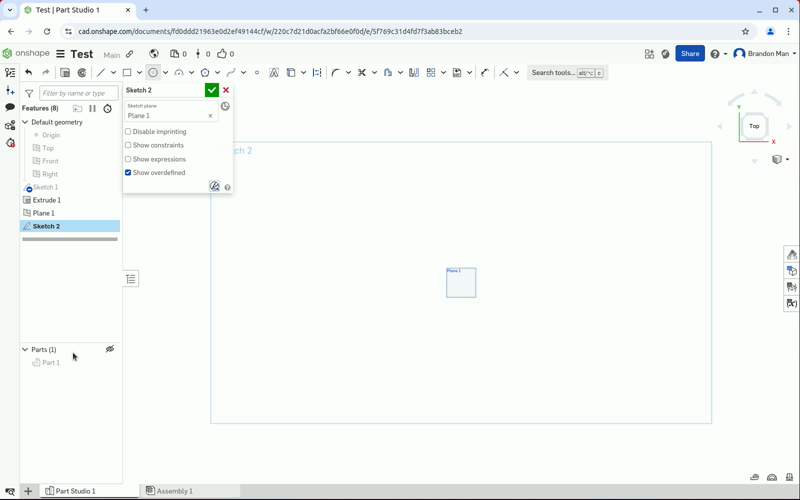
mouse_move(460, 282)
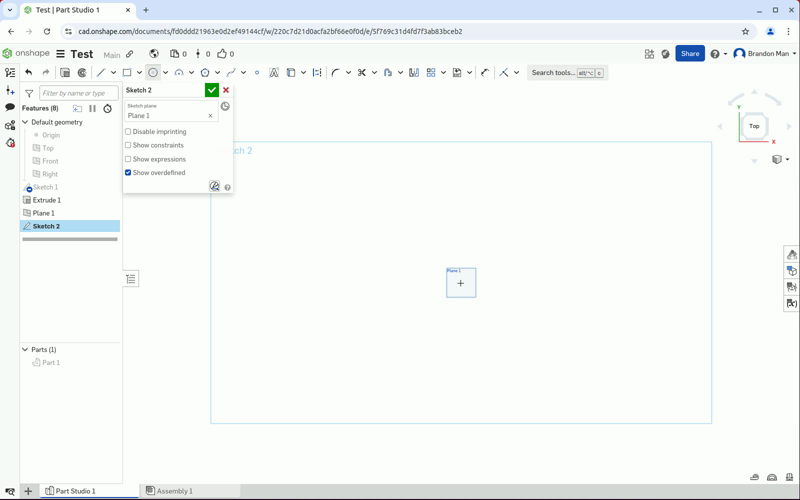
click(460, 282)
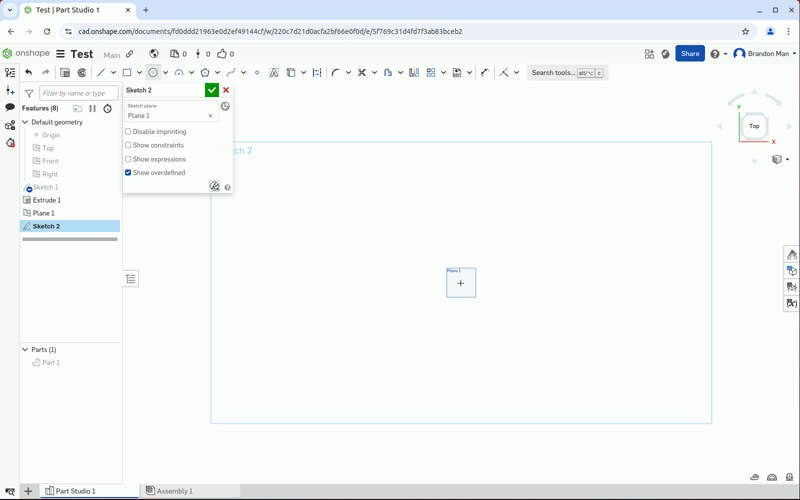
key_up(shift)
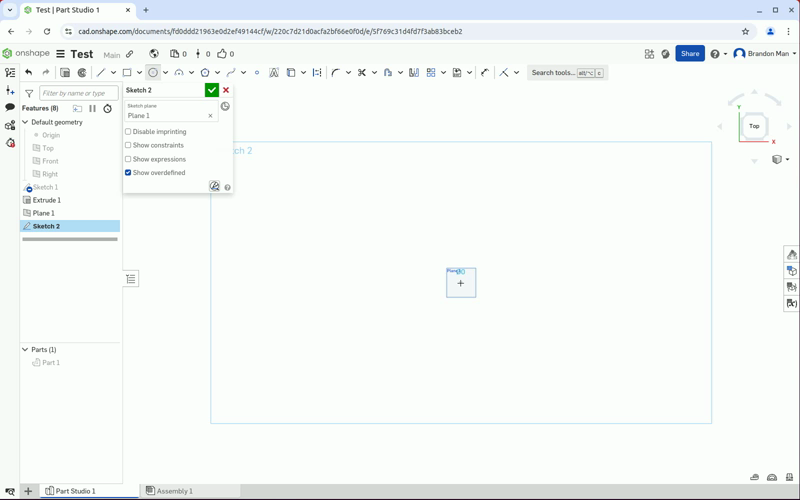
mouse_move(481, 282)
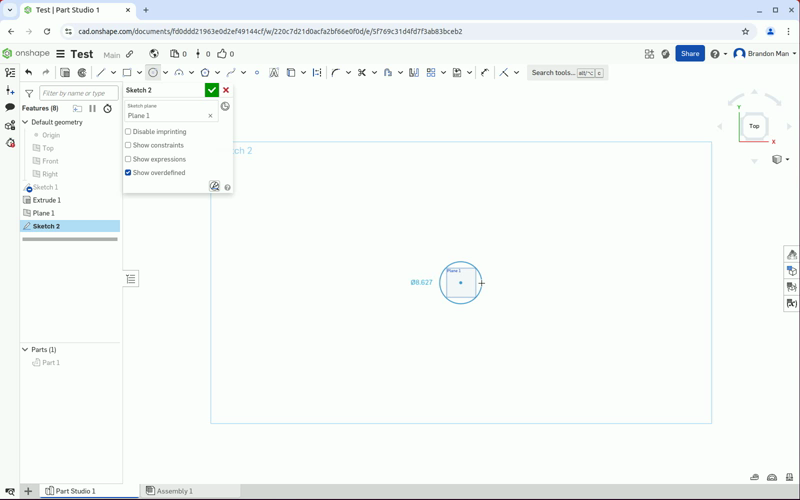
click(481, 282)
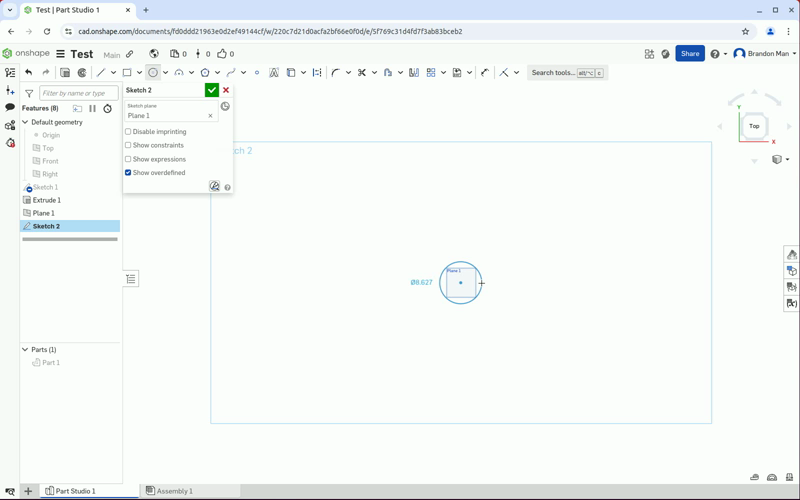
key(esc)
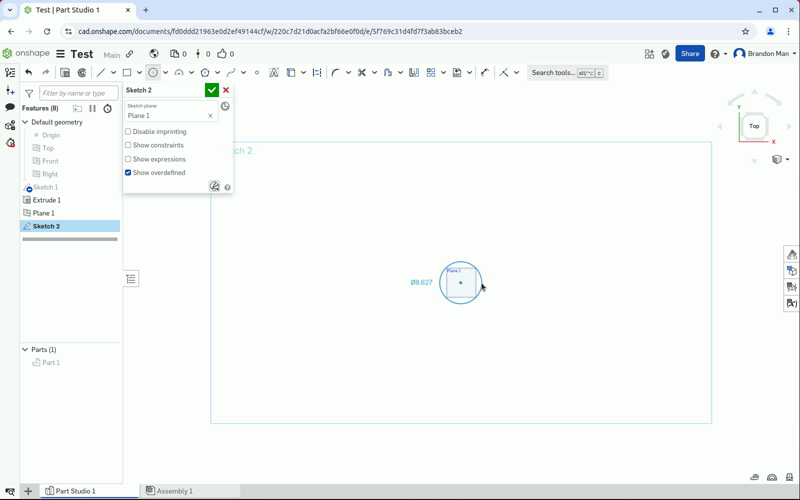
mouse_move(456, 265)
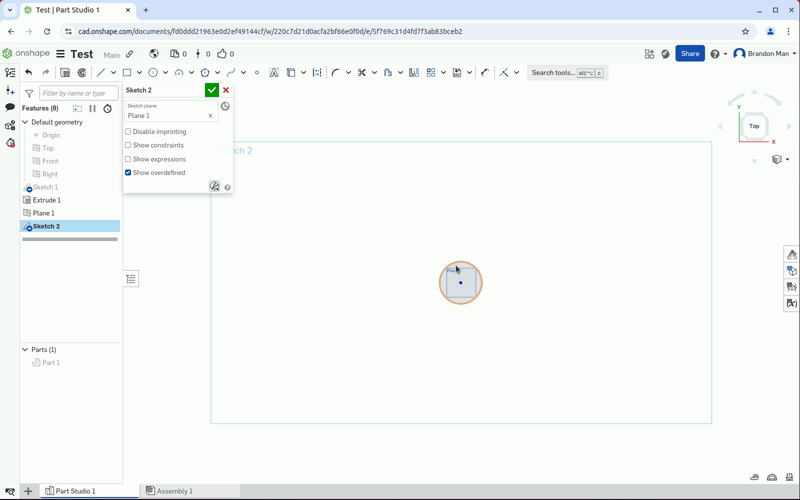
scroll(6)
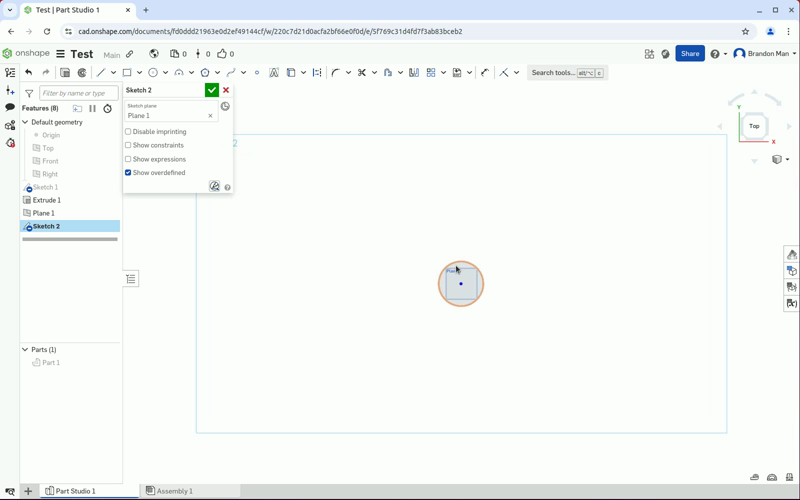
scroll(6)
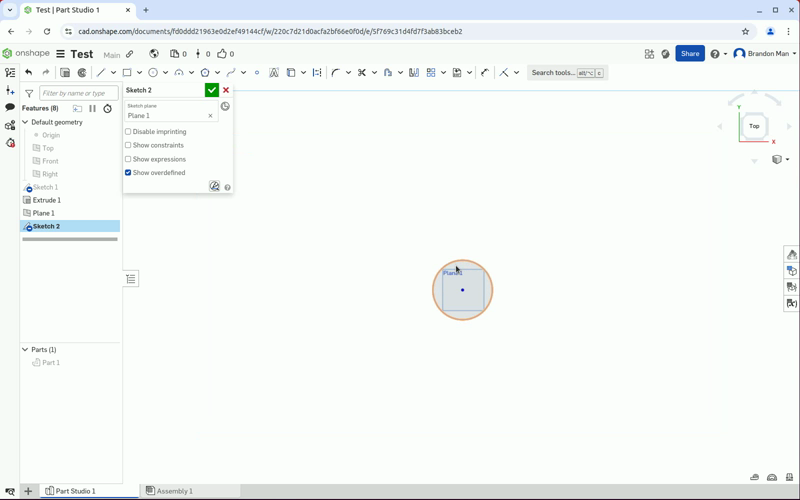
scroll(6)
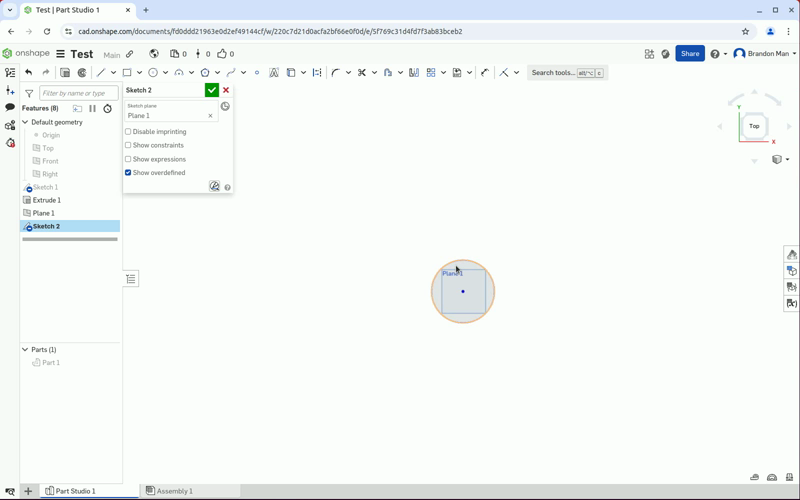
scroll(6)
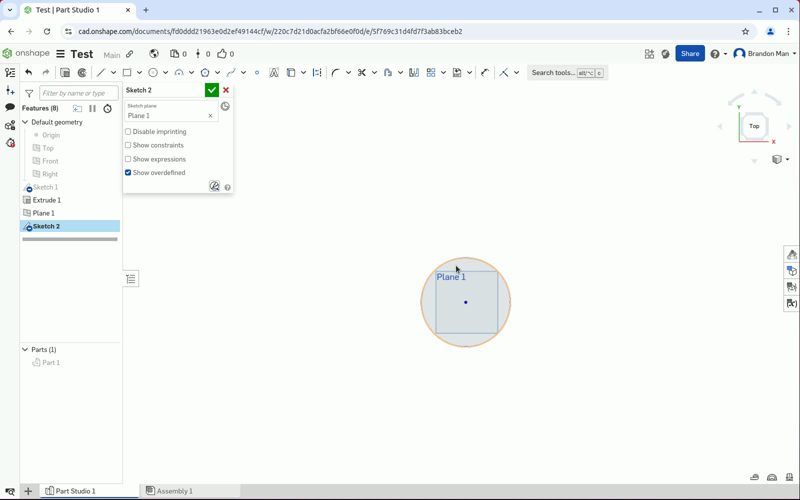
scroll(6)
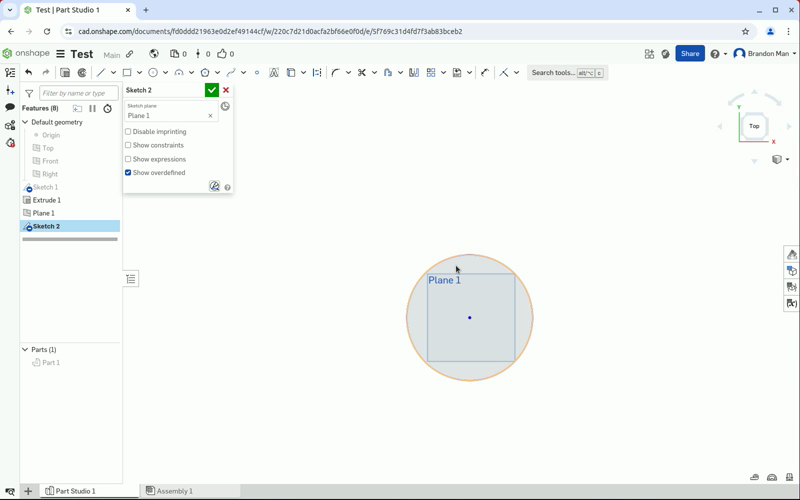
scroll(6)
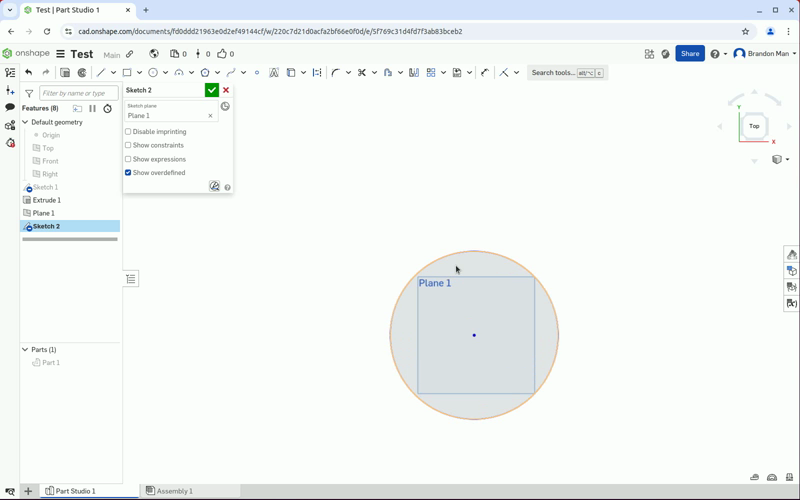
scroll(6)
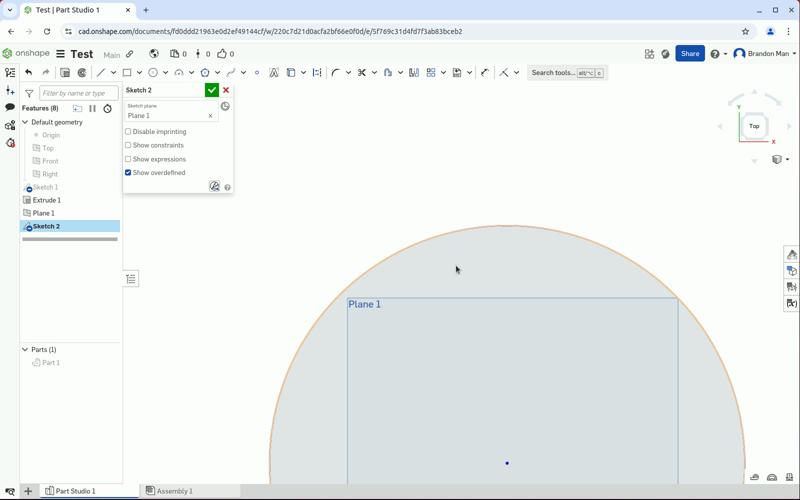
click(456, 265)
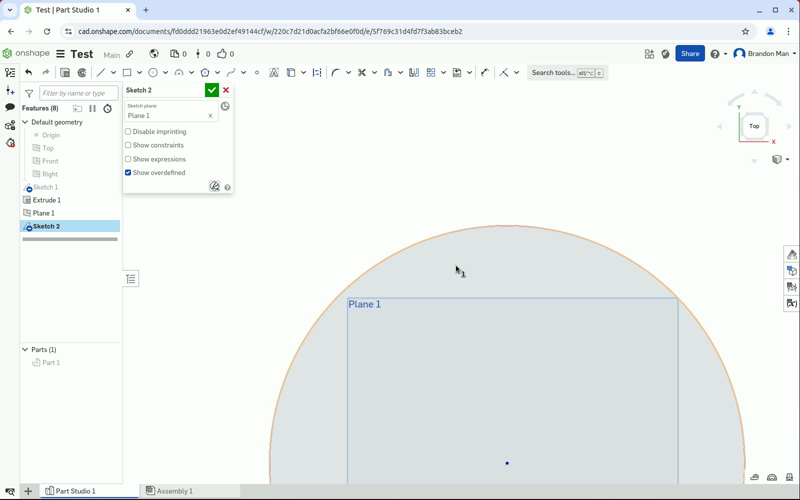
scroll(-6)
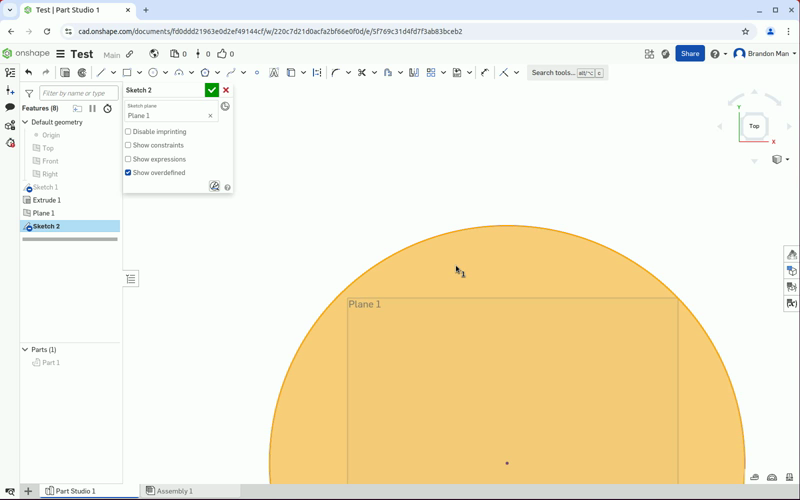
scroll(-6)
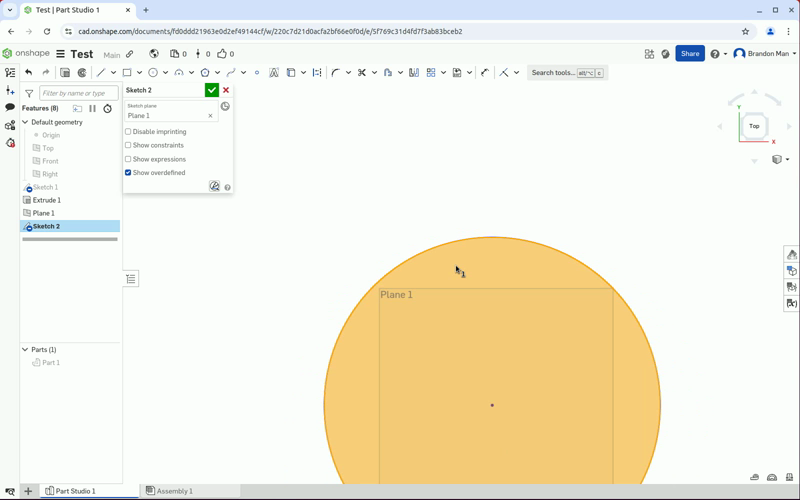
scroll(-6)
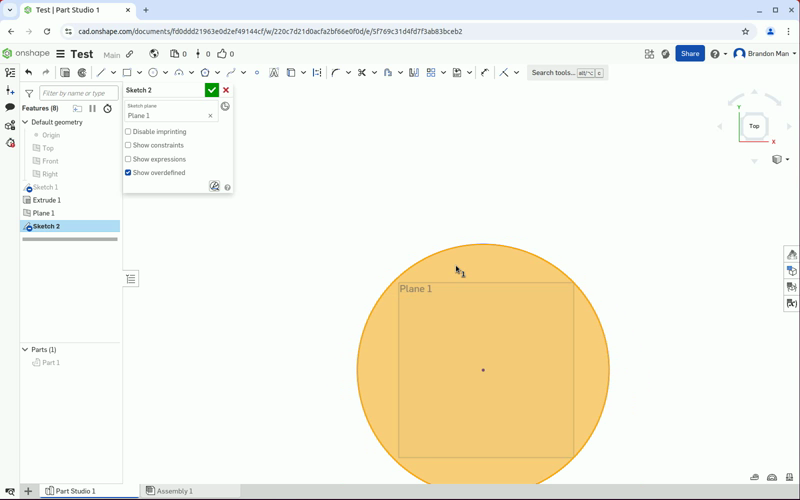
scroll(-6)
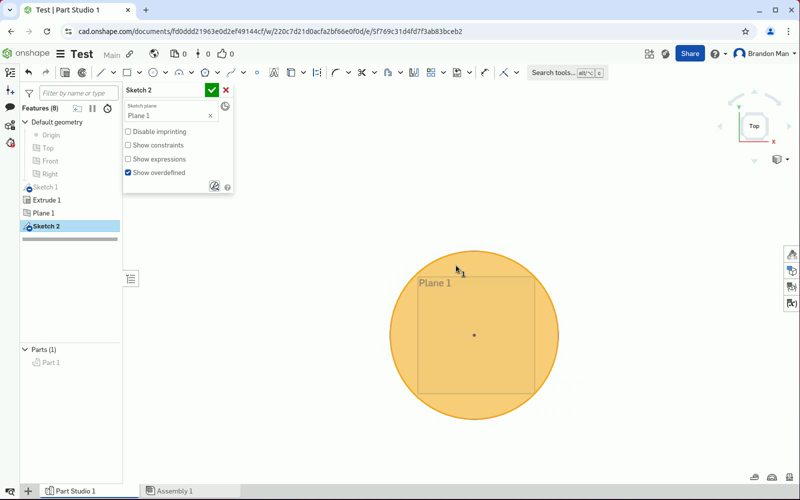
scroll(-6)
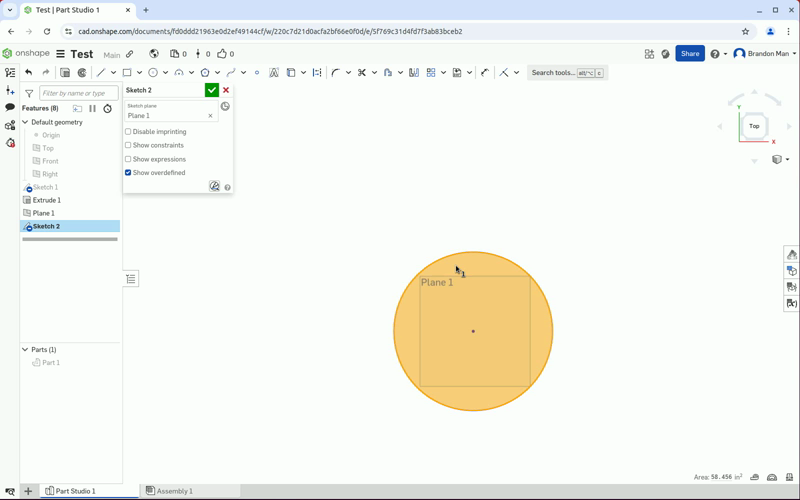
scroll(-6)
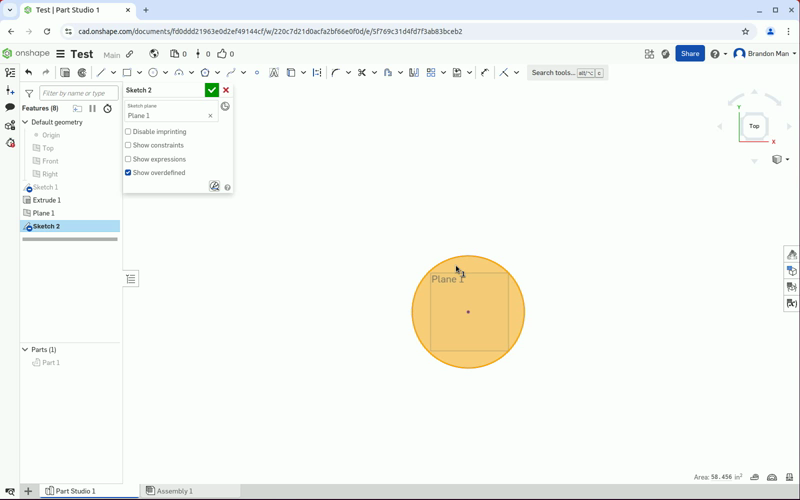
scroll(-6)
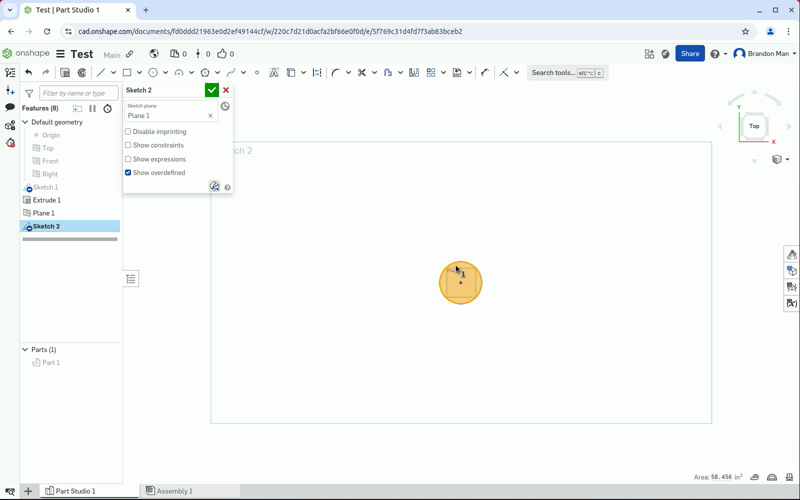
mouse_move(73, 352)
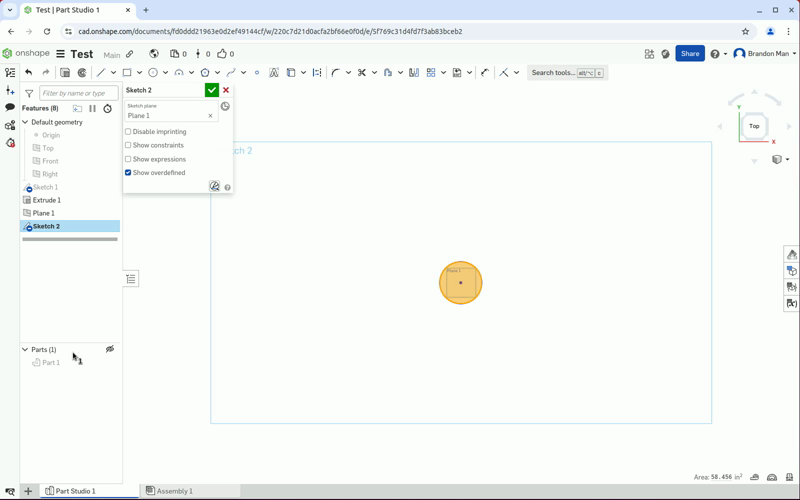
key(shift+y)
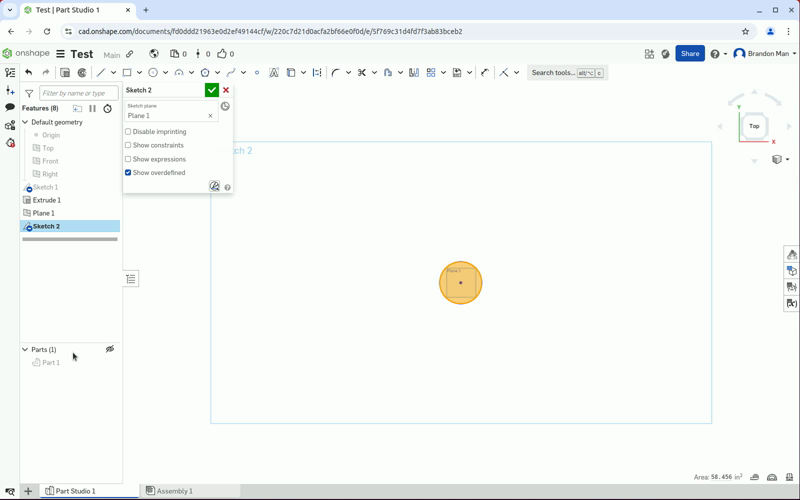
key(shift+e)
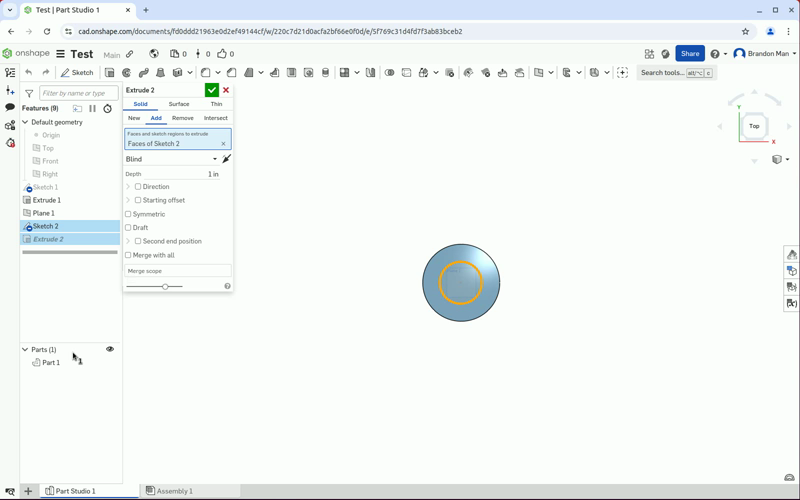
mouse_move(143, 106)
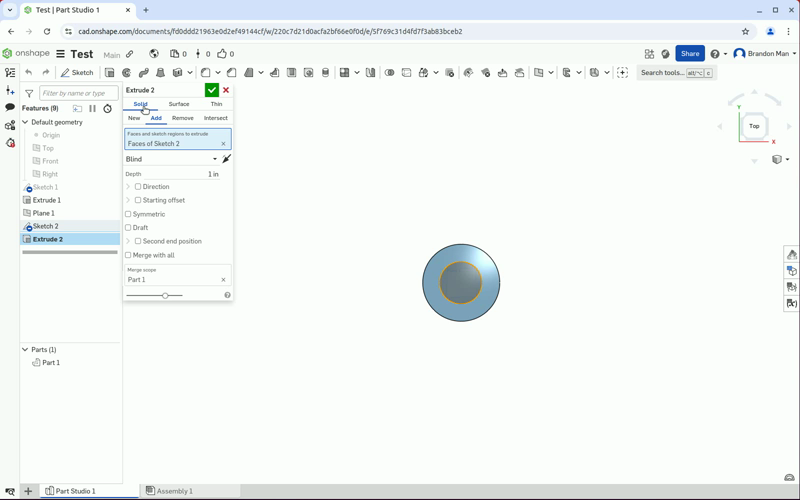
click(143, 106)
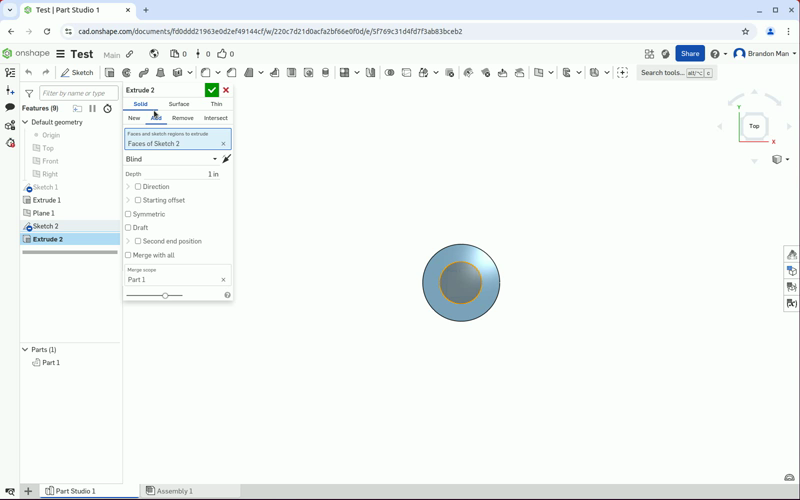
mouse_move(186, 120)
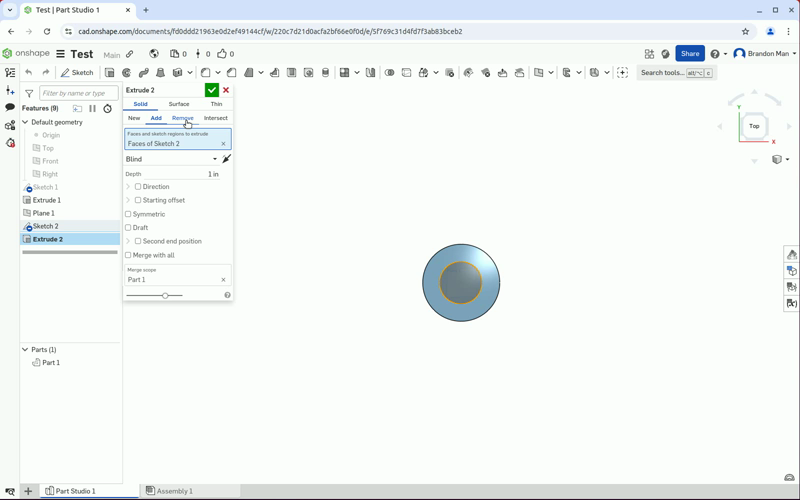
click(186, 120)
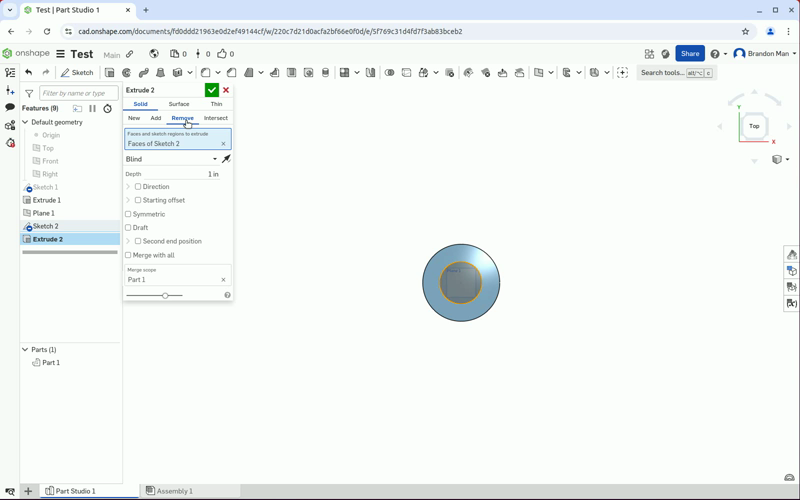
key(tab, 4)
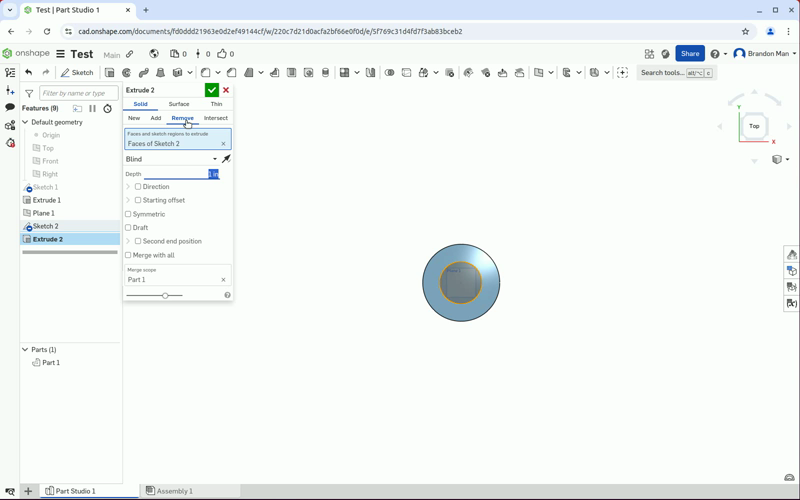
text(17.331)
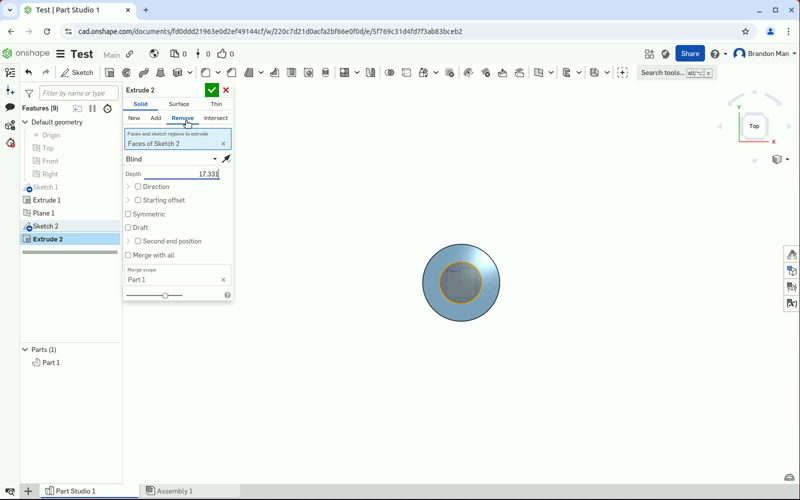
key(tab, 6)
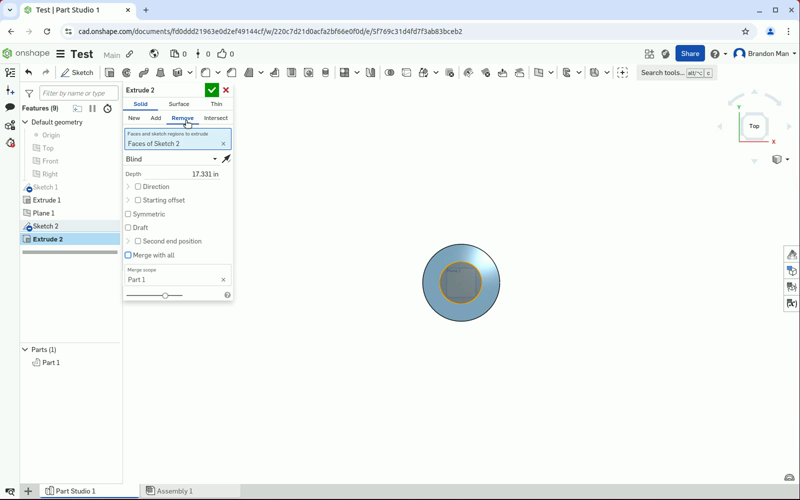
key(space)
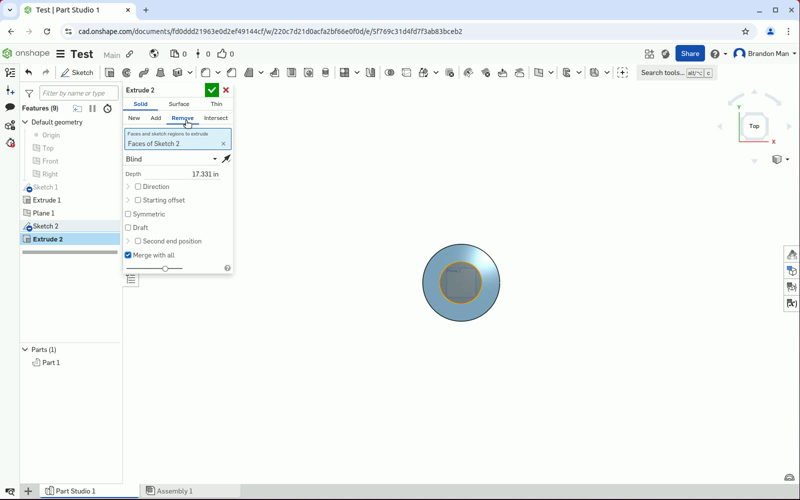
key(enter)
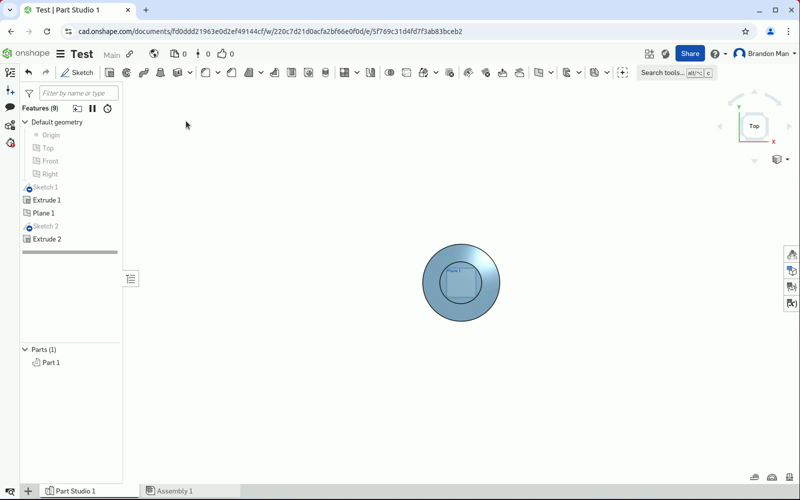
key(shift+h)
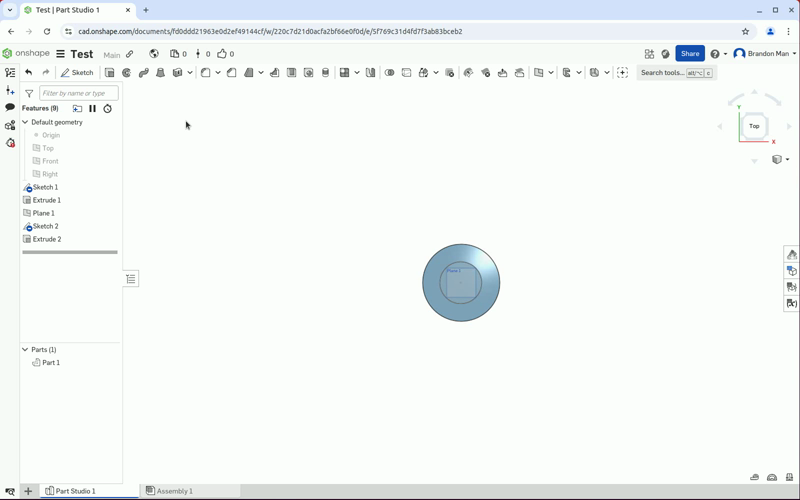
key(shift+h)
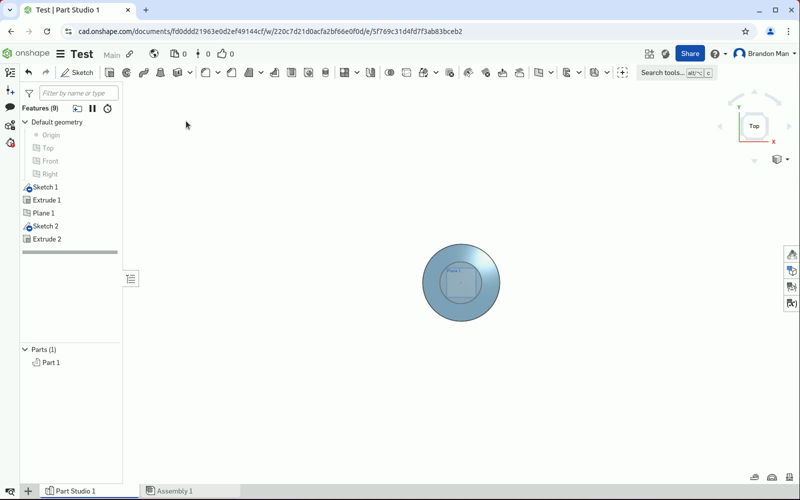
key(shift+7)
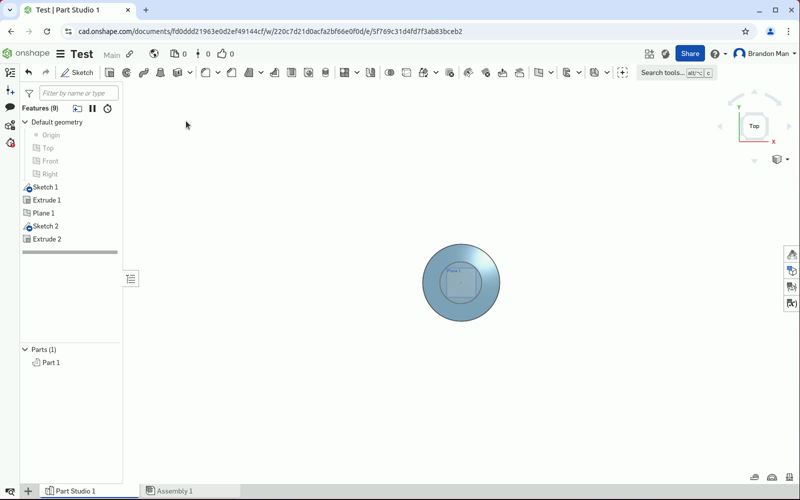
key(up, 3)
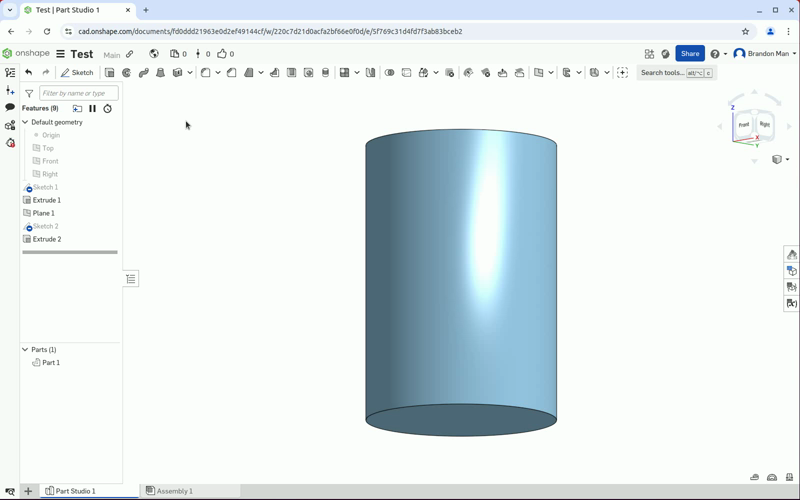
key(left, 3)
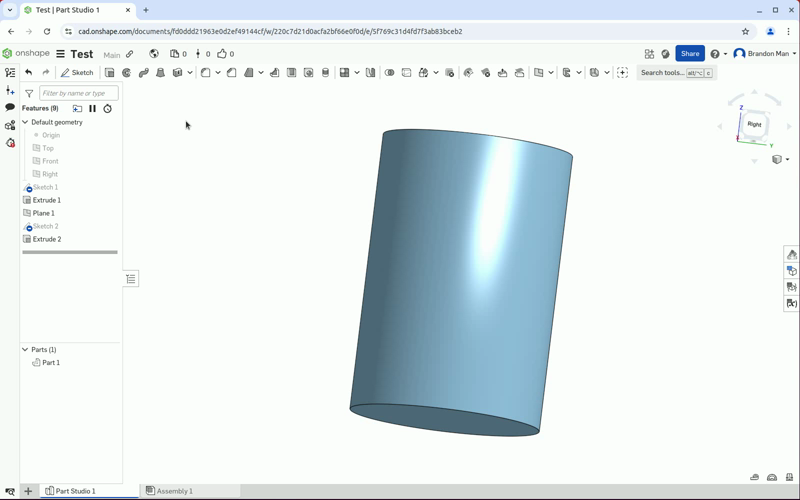
key(right, 3)
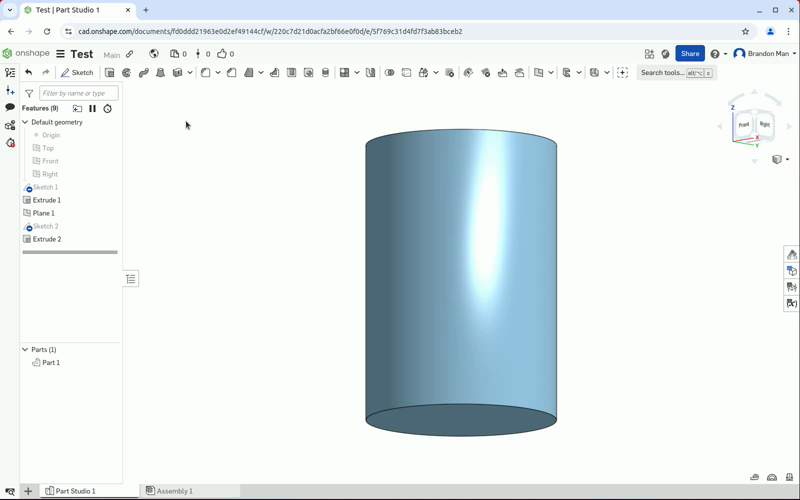
key(down, 3)
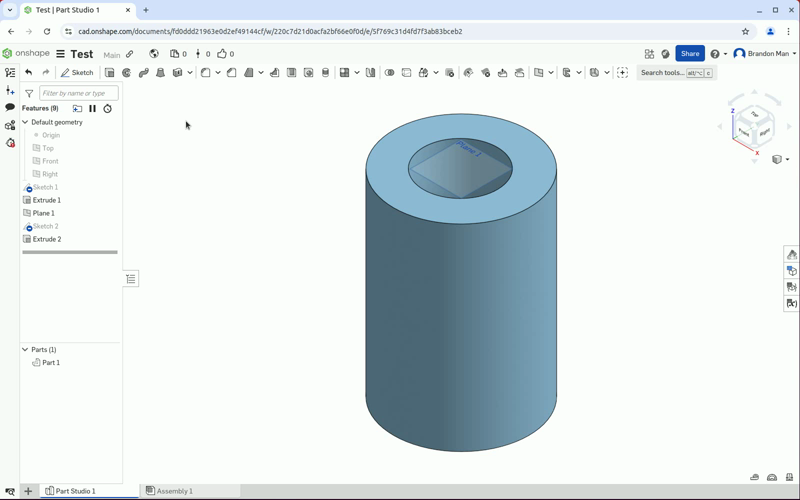
mouse_move(73, 189)
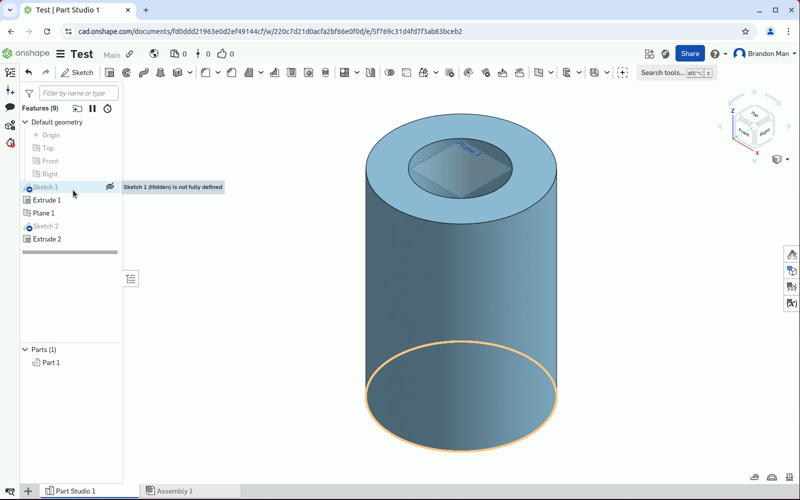
click(73, 189)